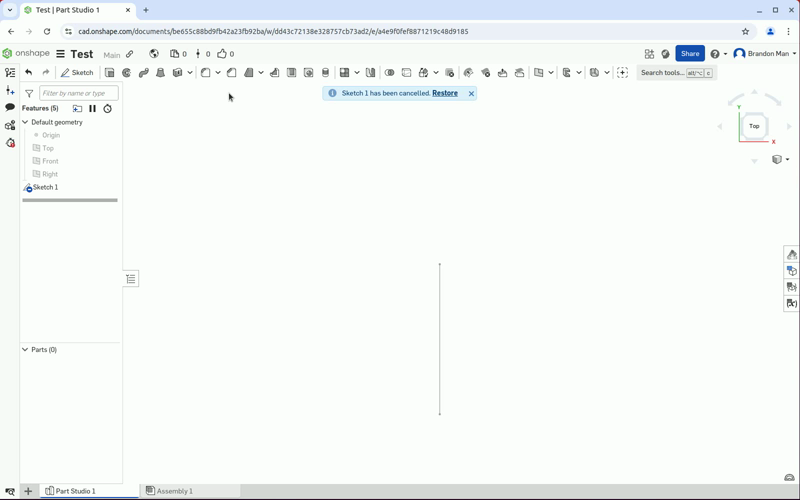
key(shift+h)
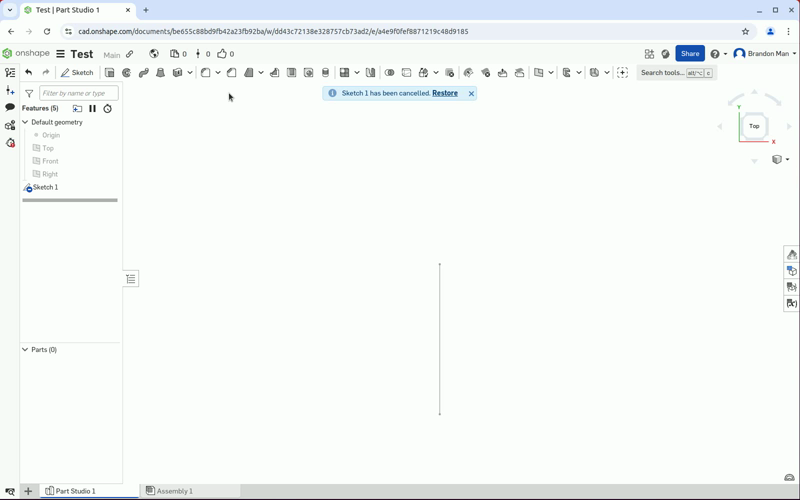
key(shift+s)
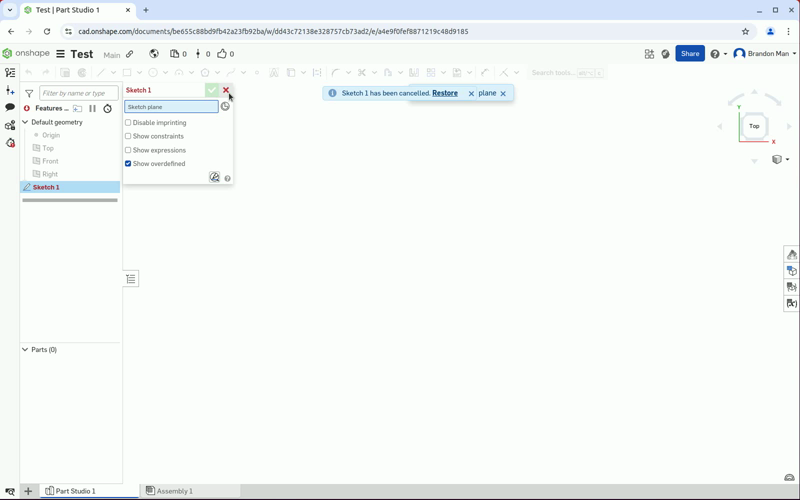
mouse_move(73, 150)
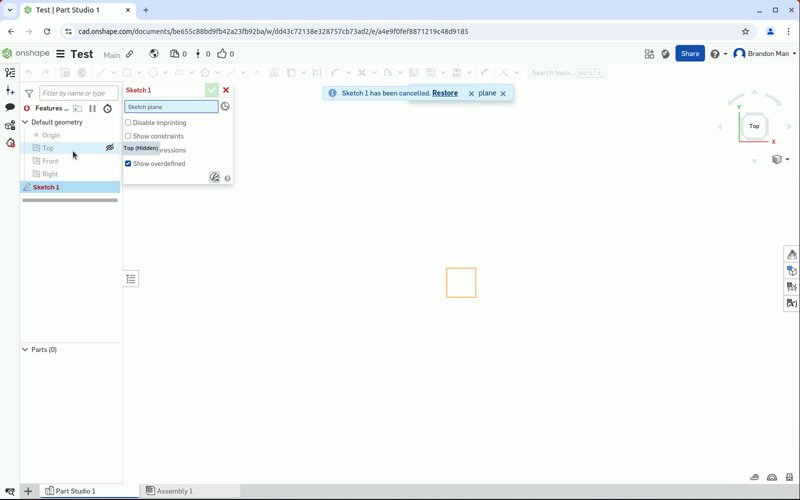
click(73, 150)
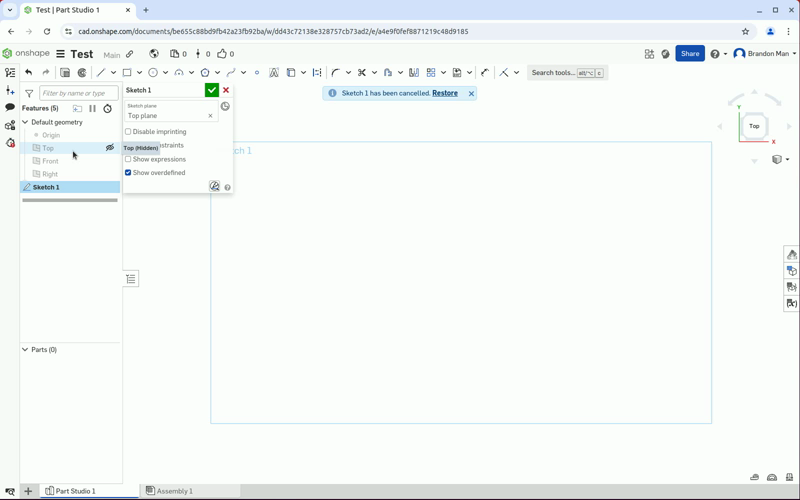
mouse_move(73, 352)
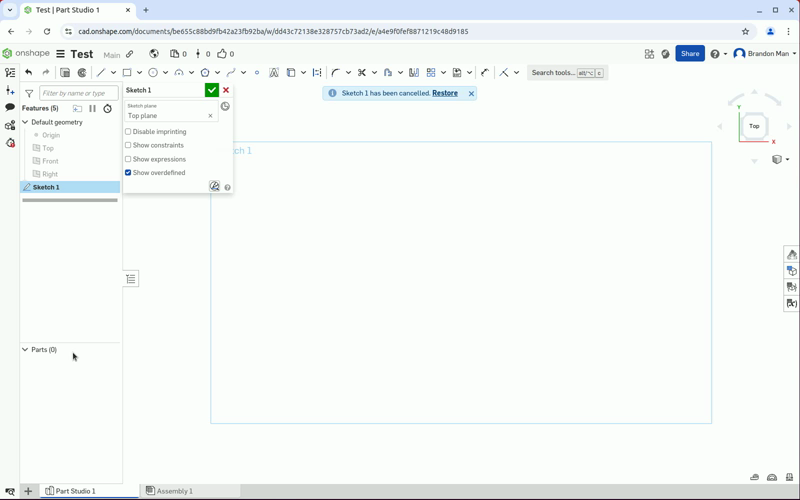
key(y)
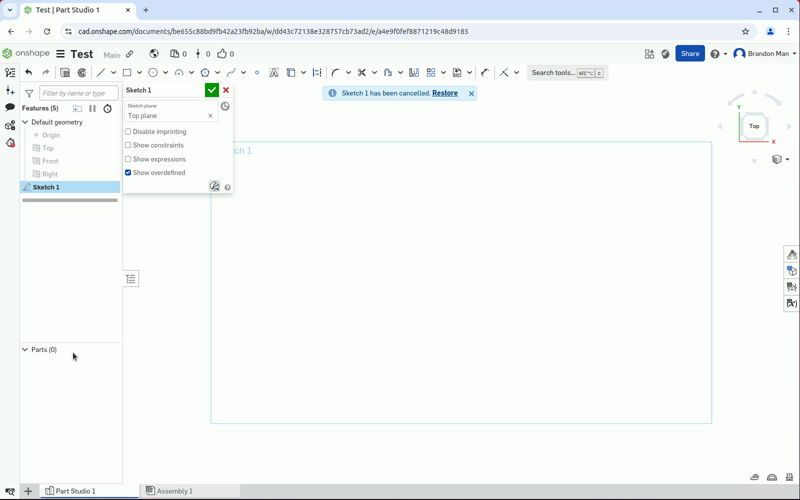
key(l)
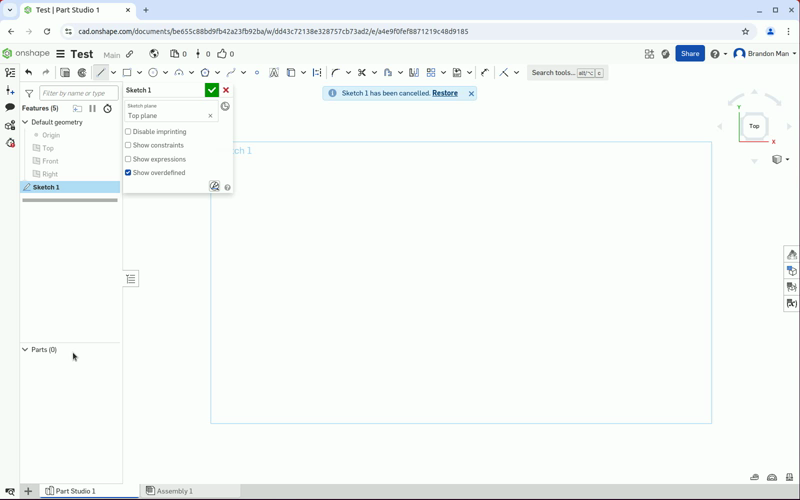
key_down(shift)
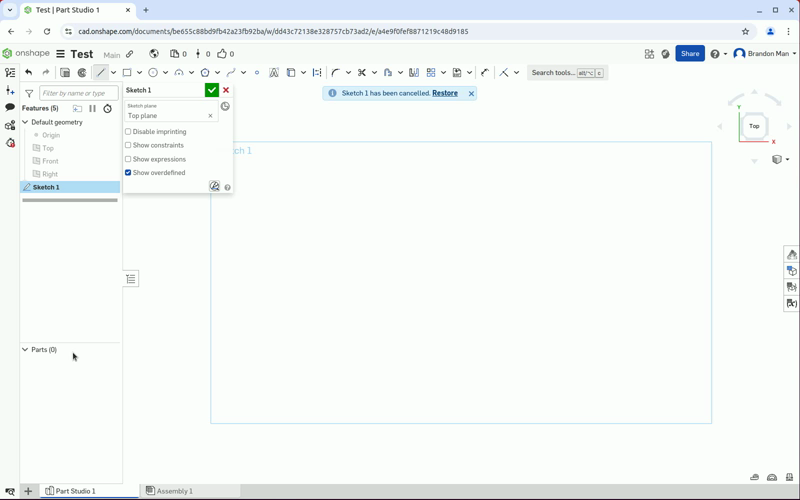
mouse_move(375, 282)
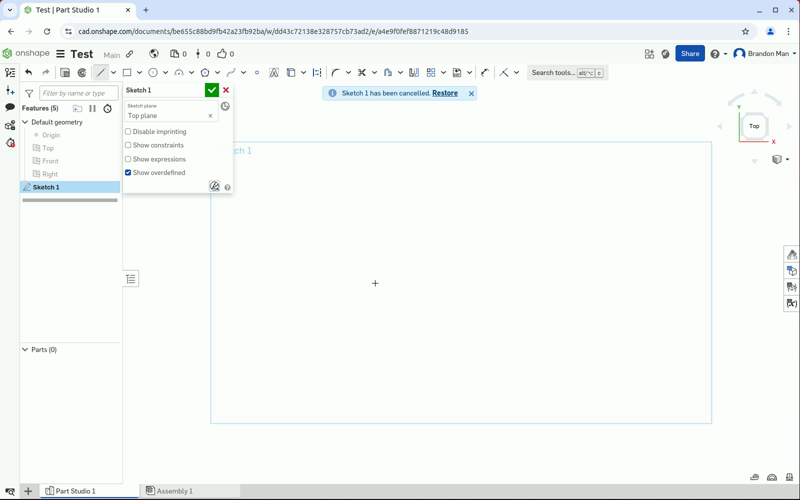
click(375, 282)
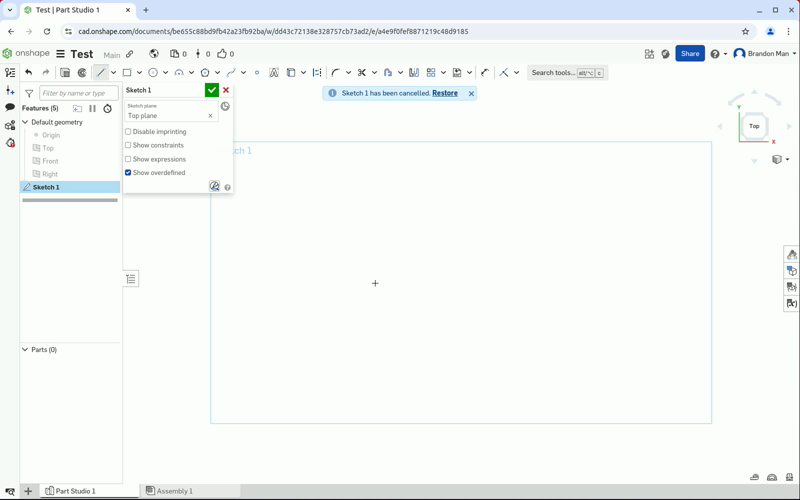
key_up(shift)
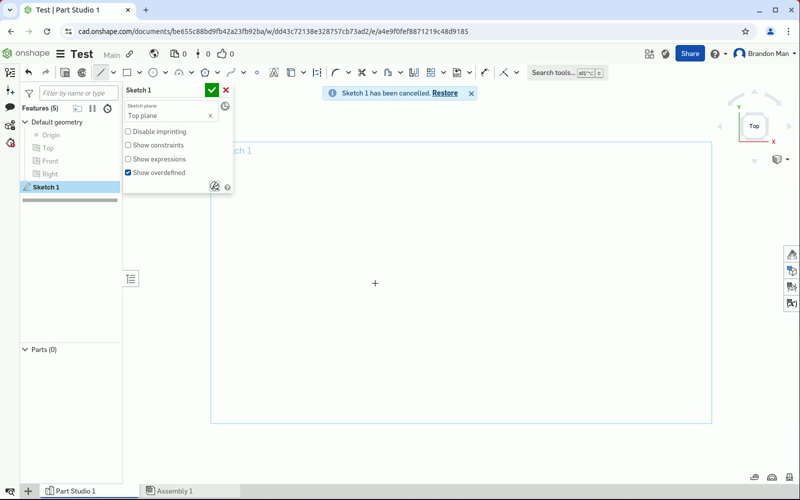
key_down(shift)
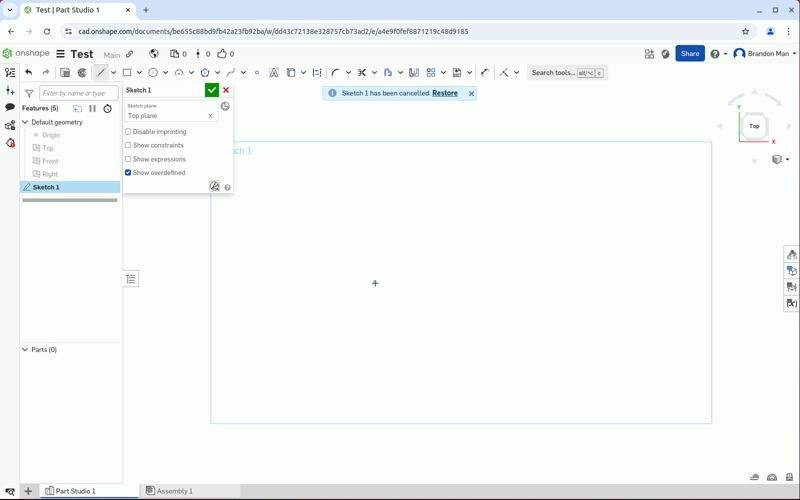
mouse_move(461, 282)
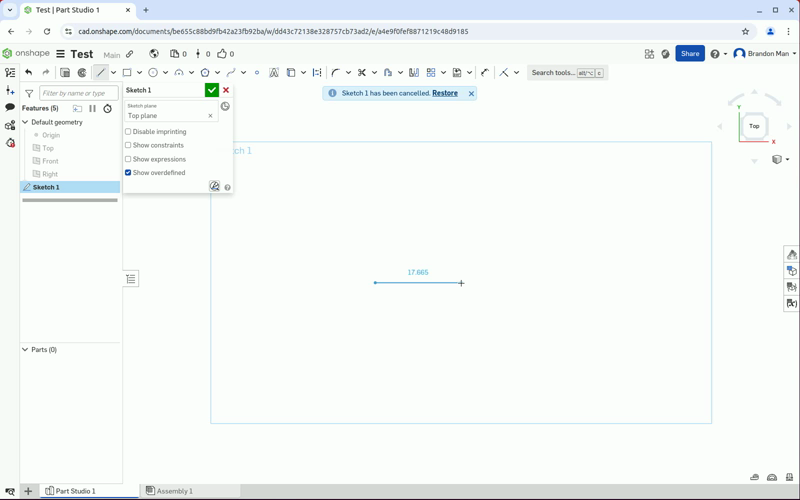
click(461, 282)
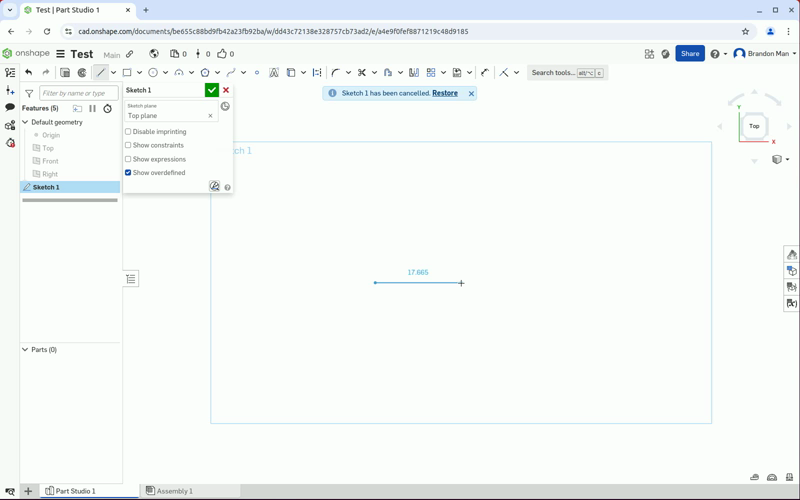
key_up(shift)
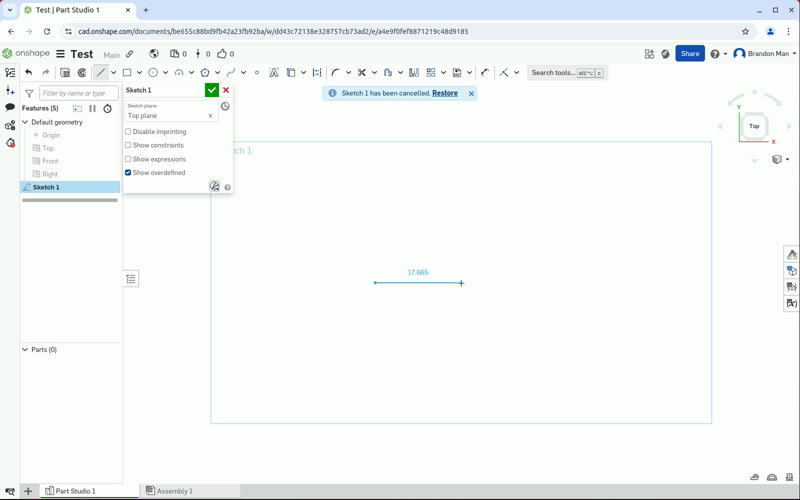
key_down(shift)
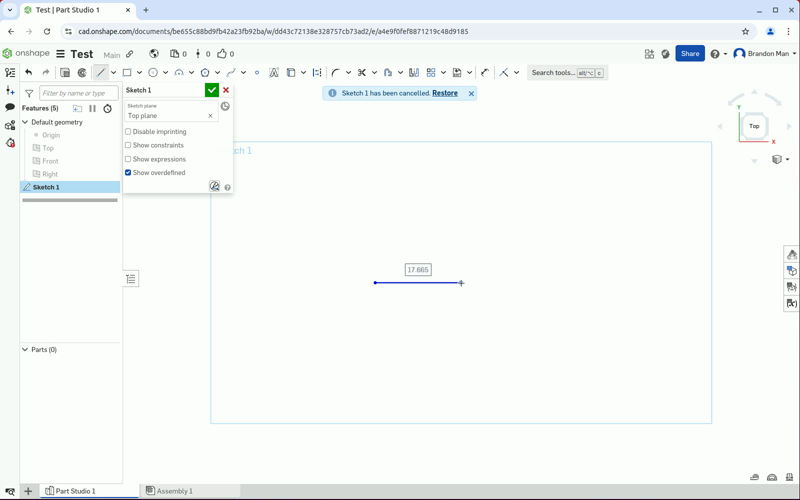
mouse_move(491, 282)
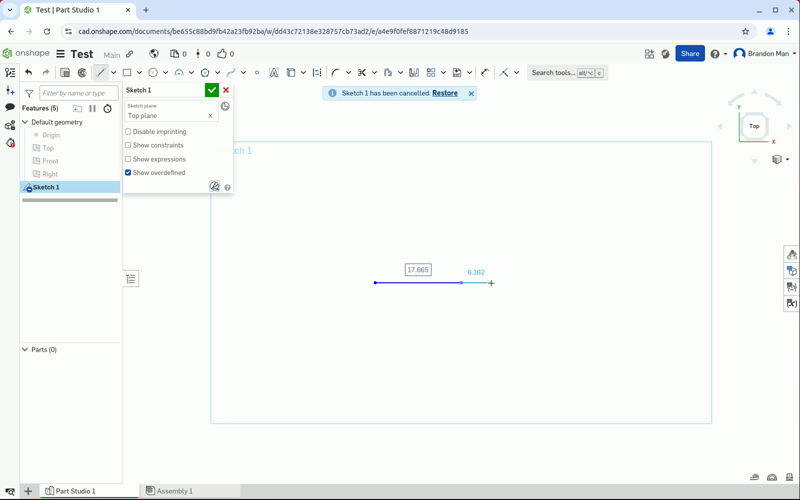
mouse_move(461, 271)
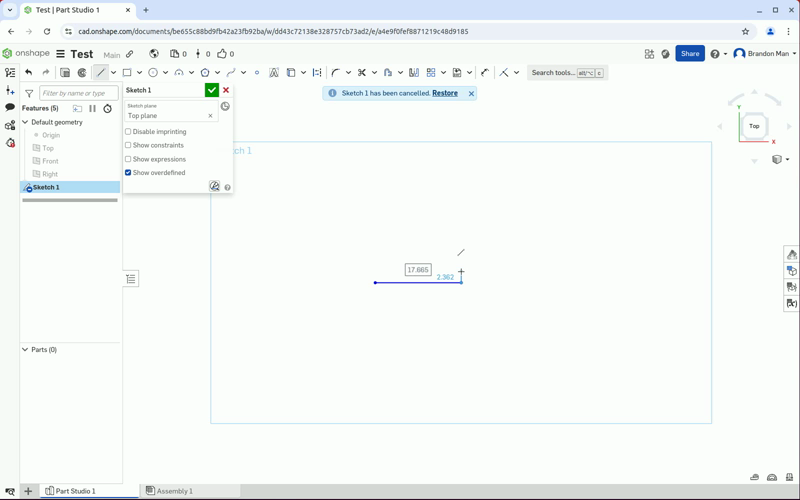
click(461, 271)
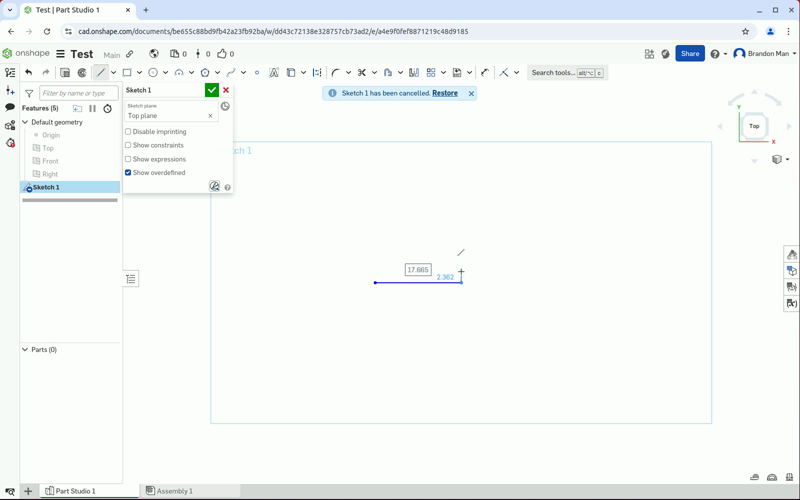
key_up(shift)
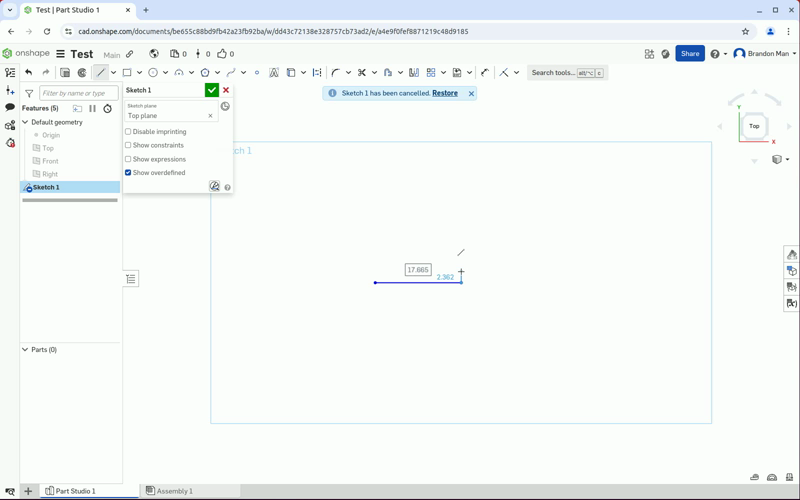
key_down(shift)
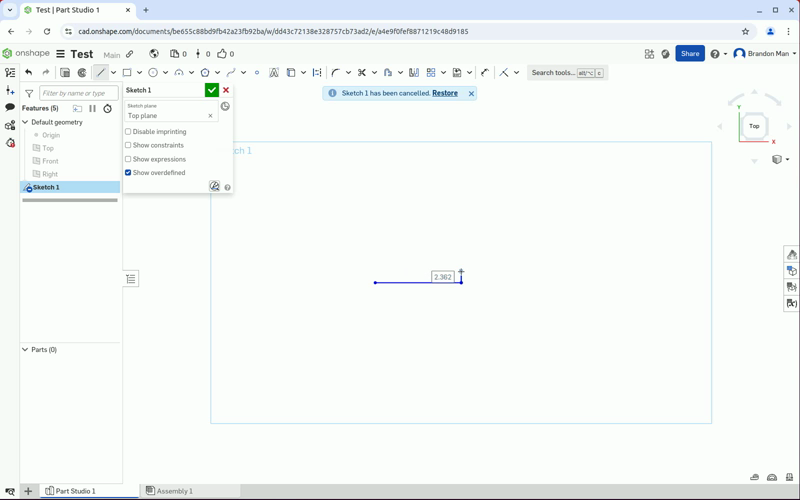
mouse_move(375, 271)
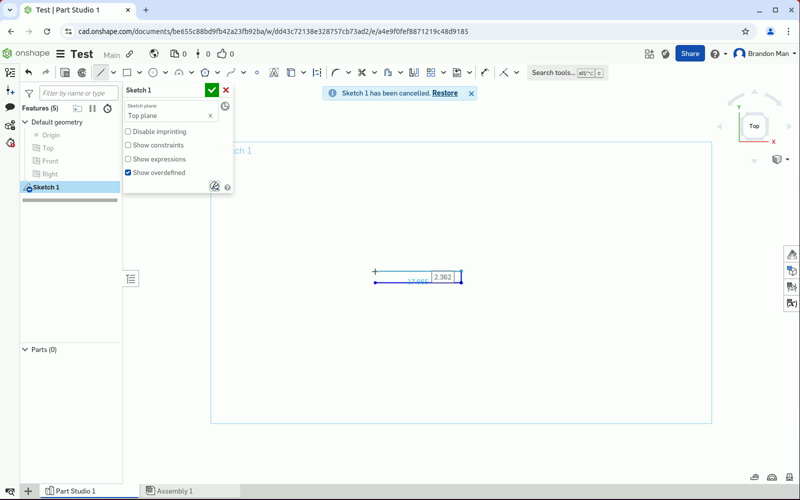
click(375, 271)
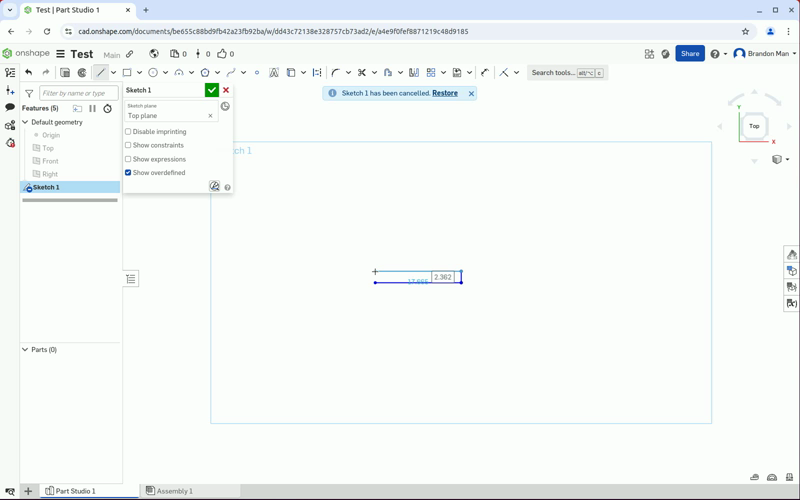
key_up(shift)
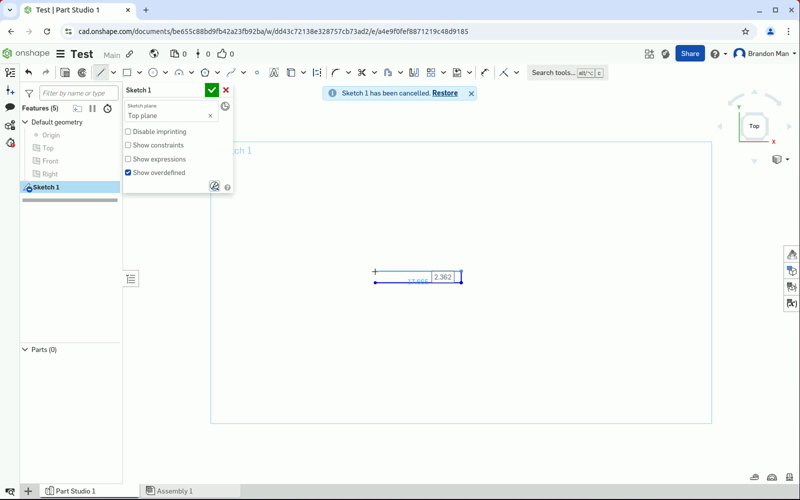
mouse_move(405, 271)
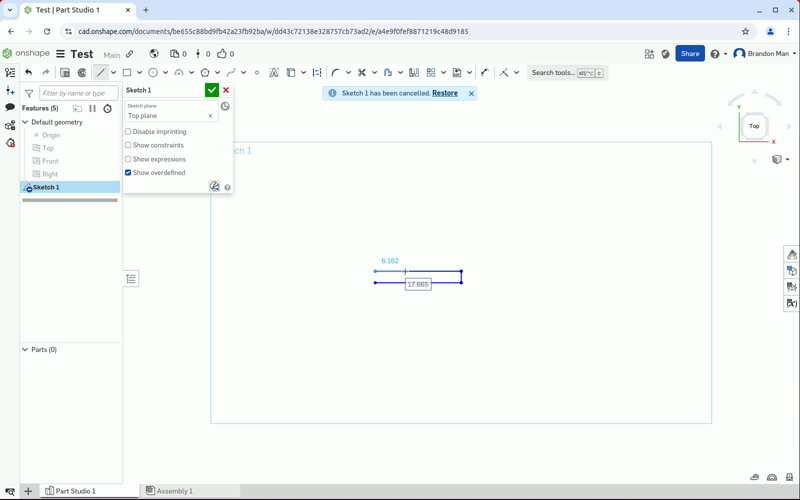
key_down(shift)
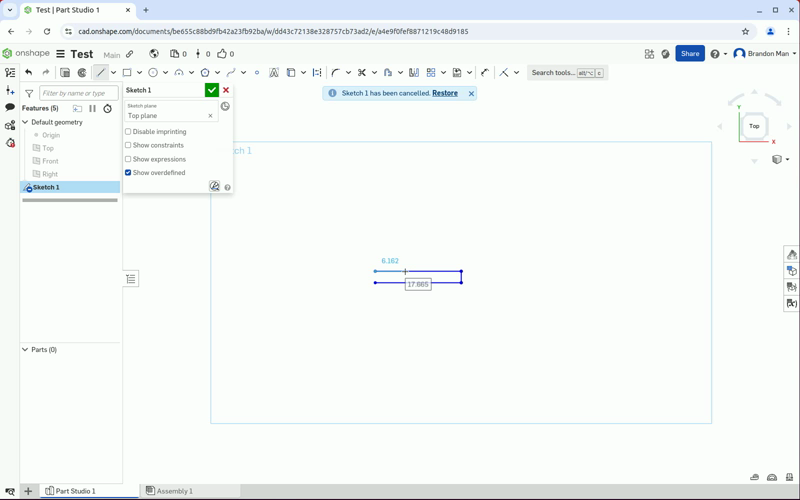
mouse_move(375, 282)
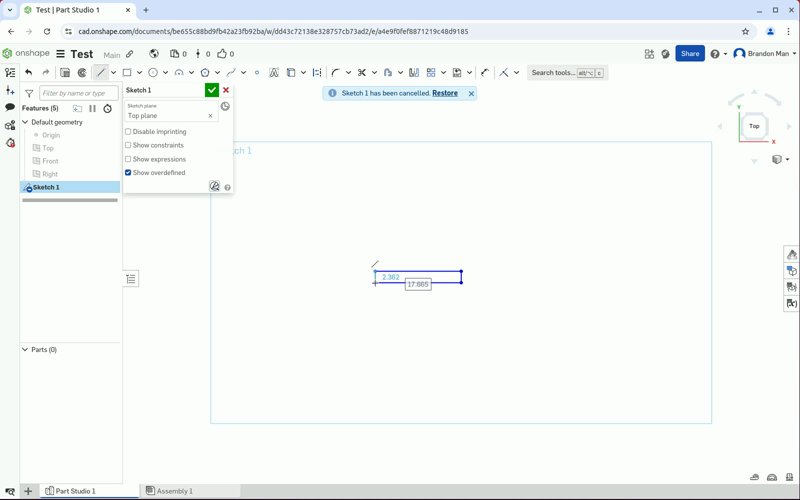
key_up(shift)
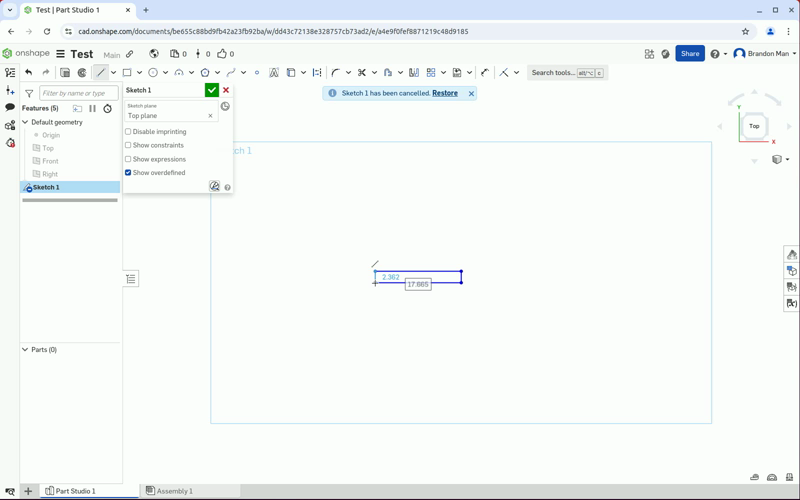
click(375, 282)
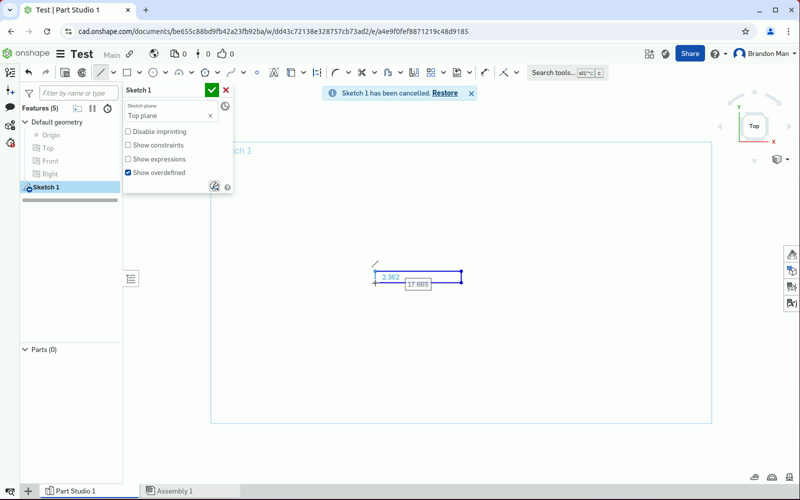
key(esc)
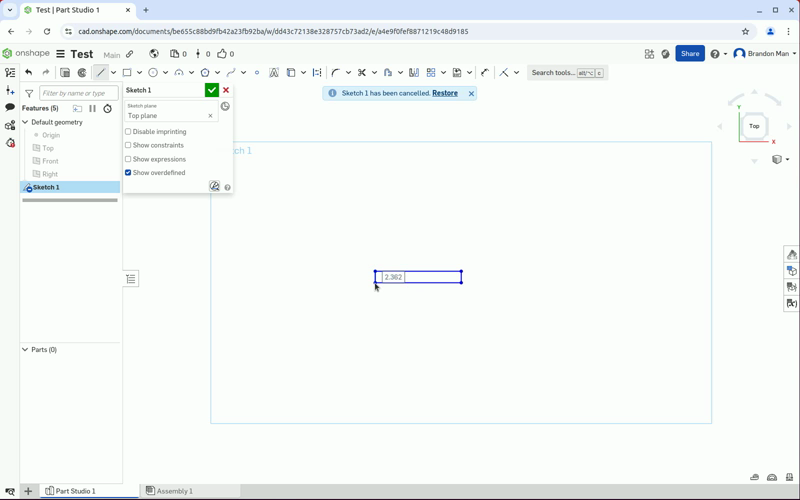
mouse_move(399, 273)
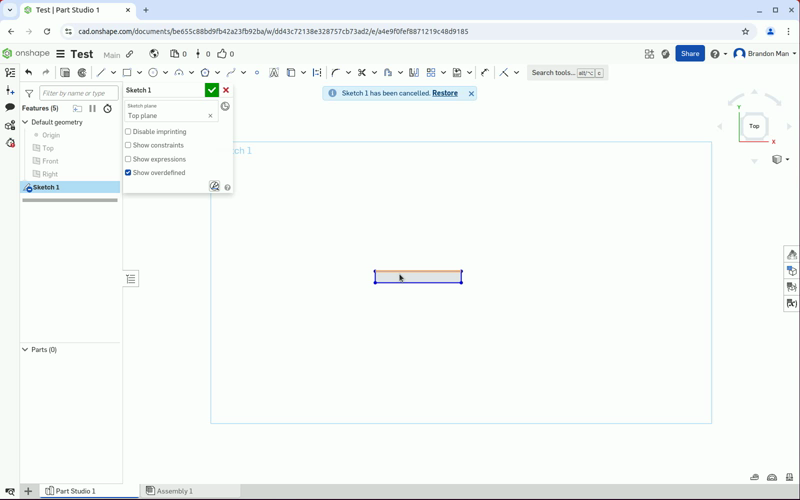
scroll(6)
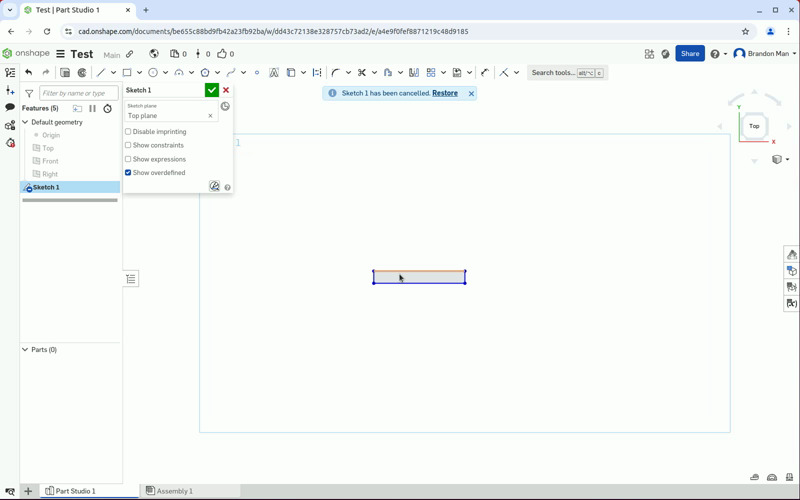
scroll(6)
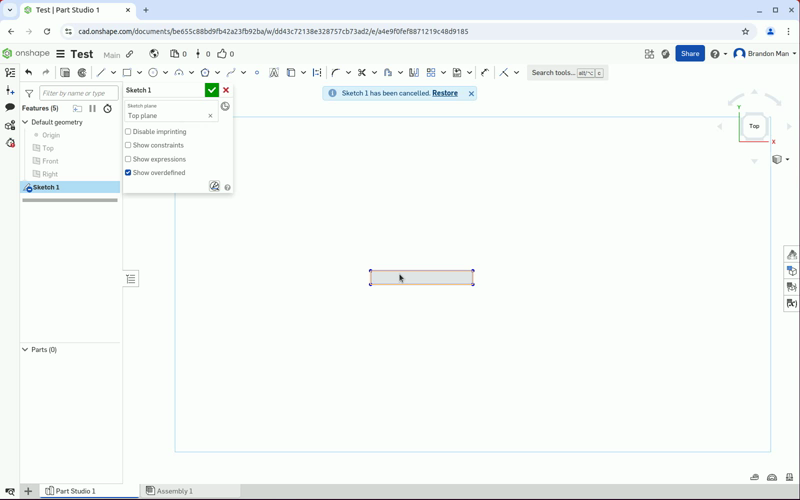
scroll(6)
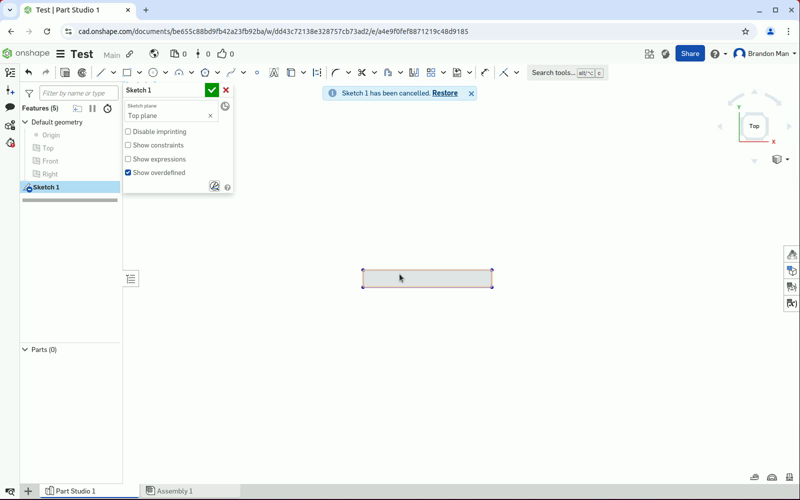
scroll(6)
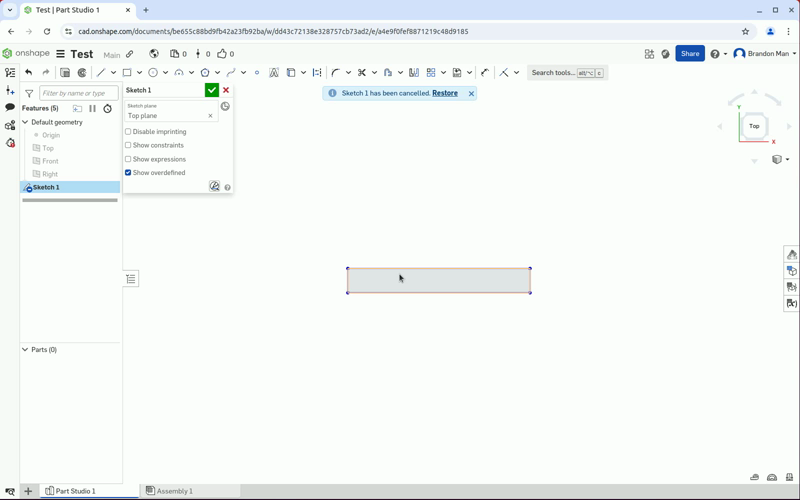
scroll(6)
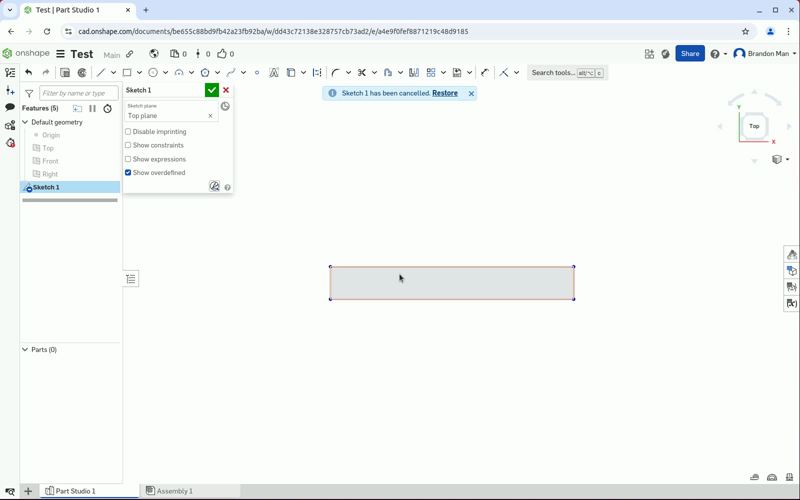
scroll(6)
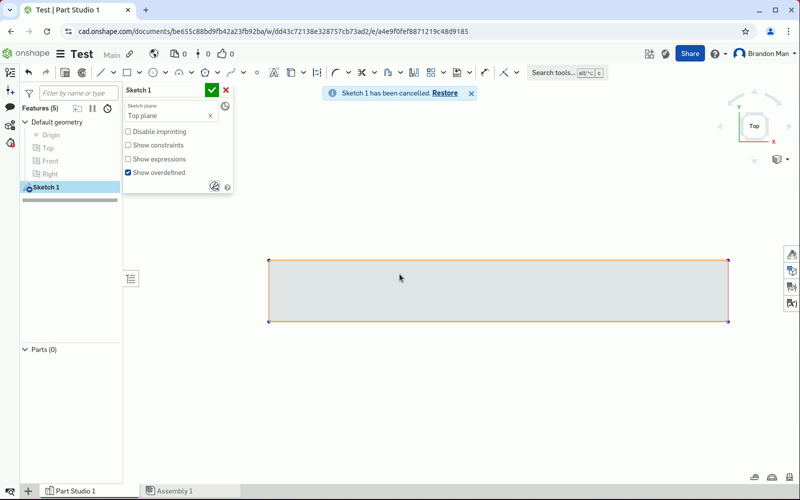
scroll(6)
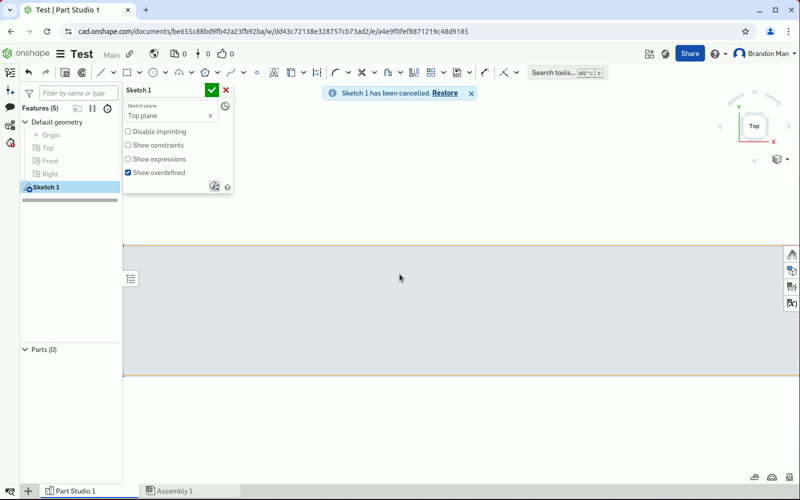
click(399, 273)
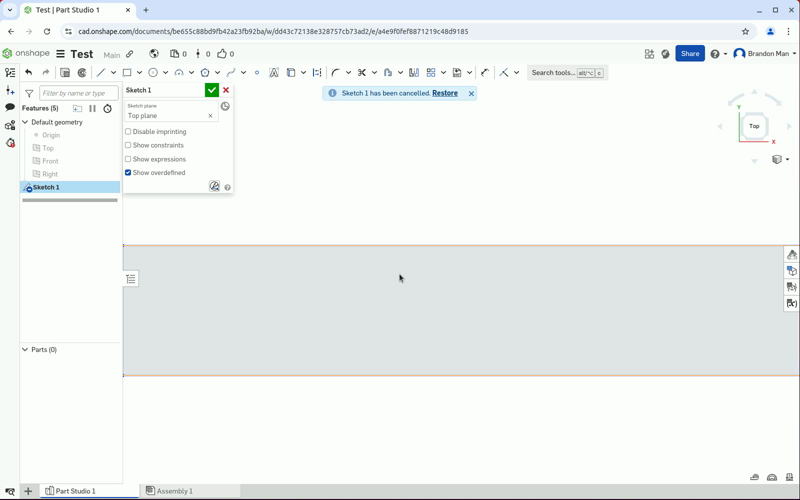
scroll(-6)
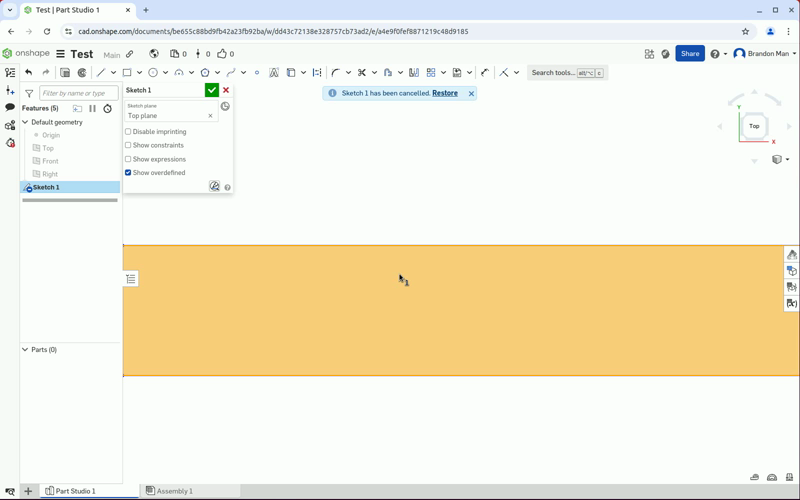
scroll(-6)
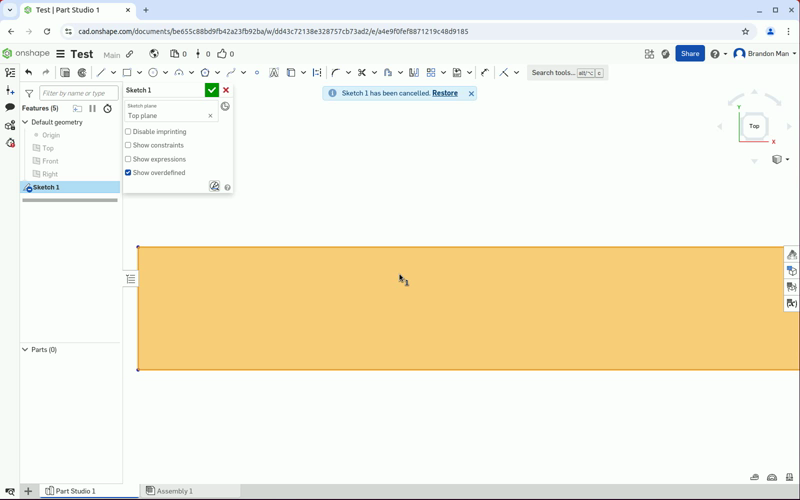
scroll(-6)
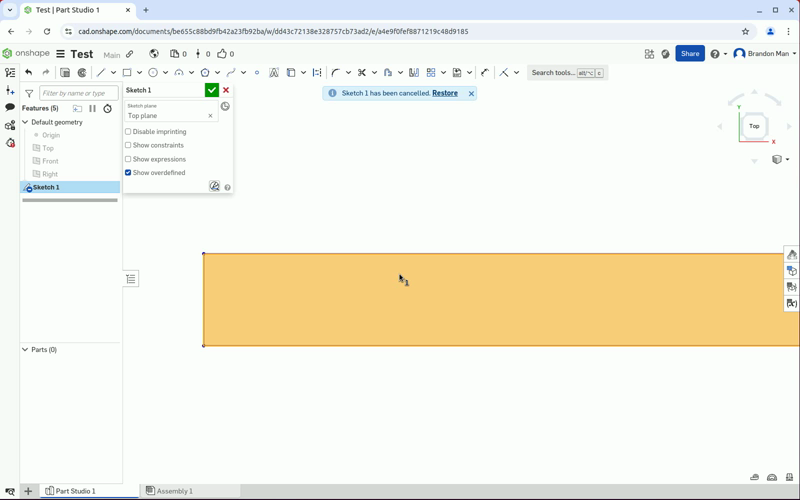
scroll(-6)
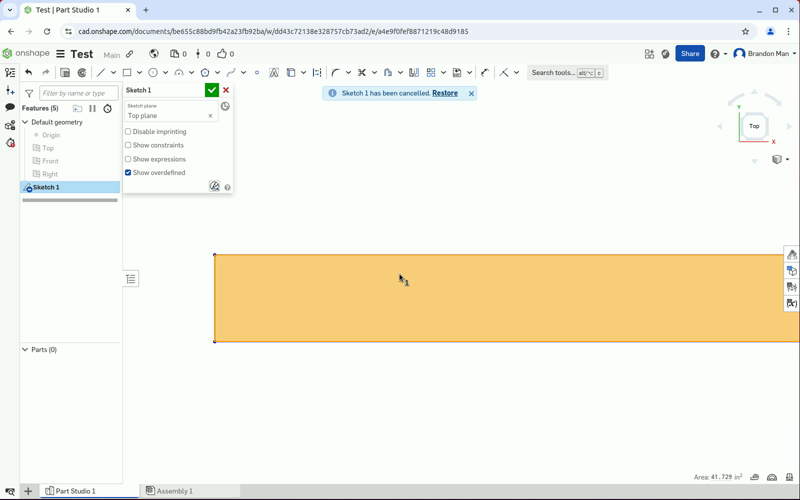
scroll(-6)
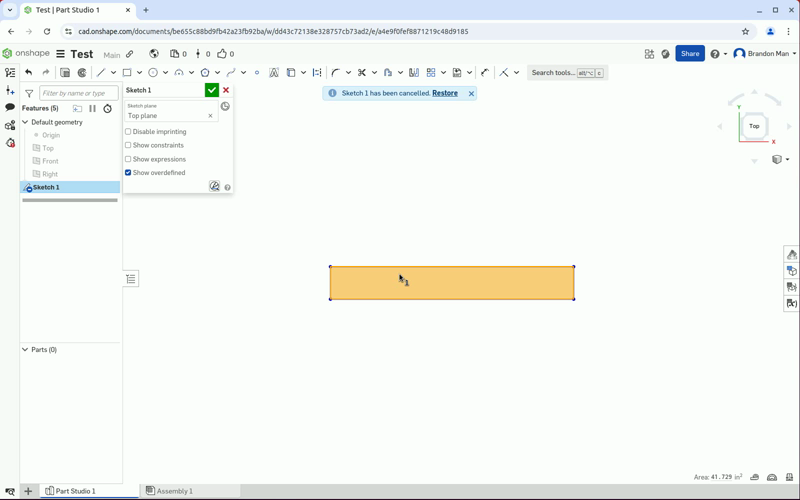
scroll(-6)
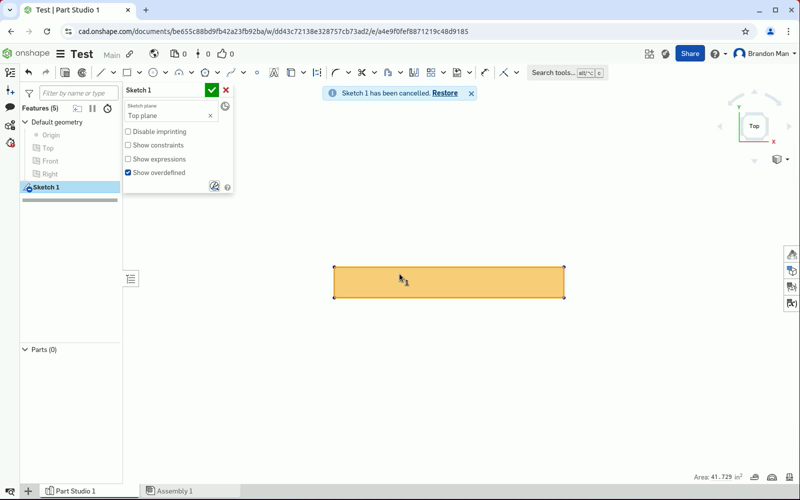
scroll(-6)
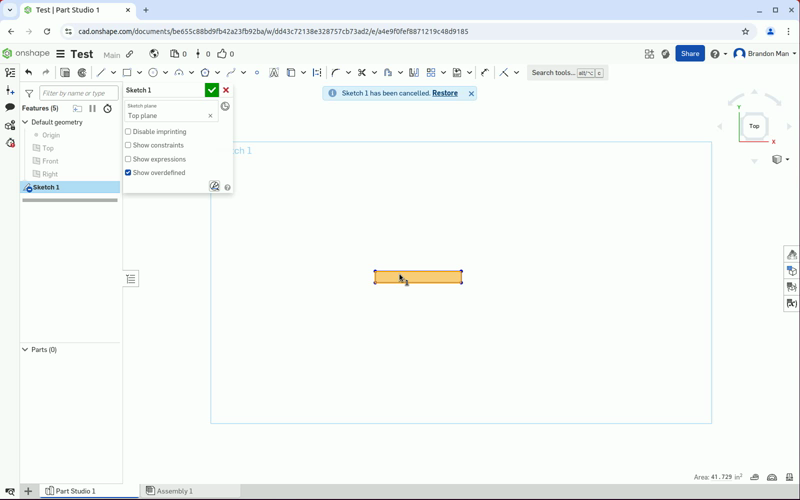
mouse_move(73, 352)
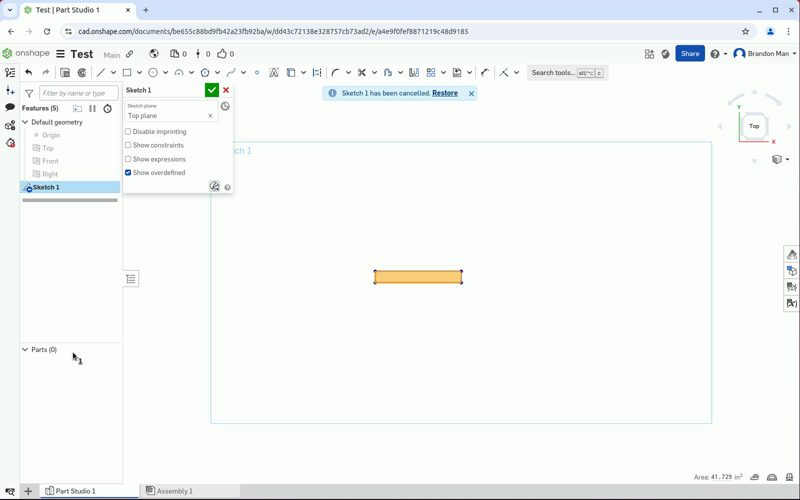
key(shift+y)
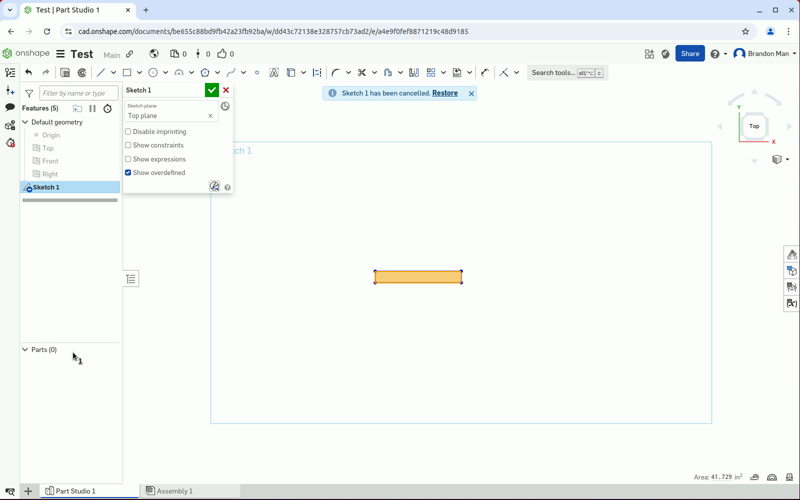
key(shift+e)
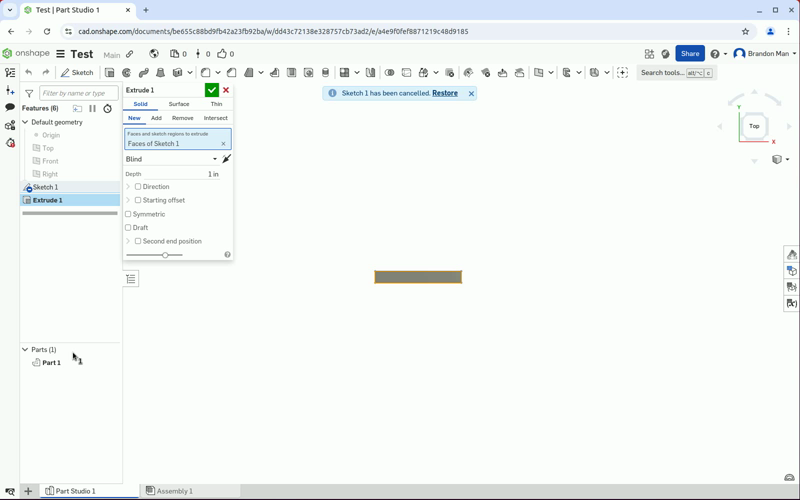
mouse_move(143, 106)
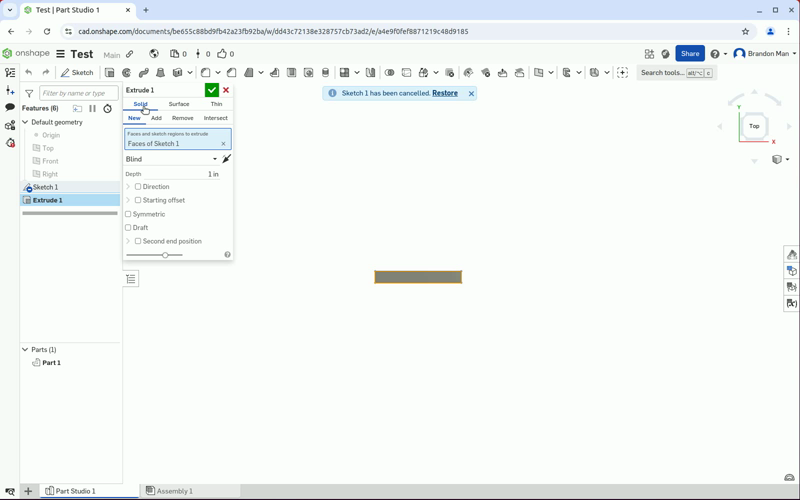
click(143, 106)
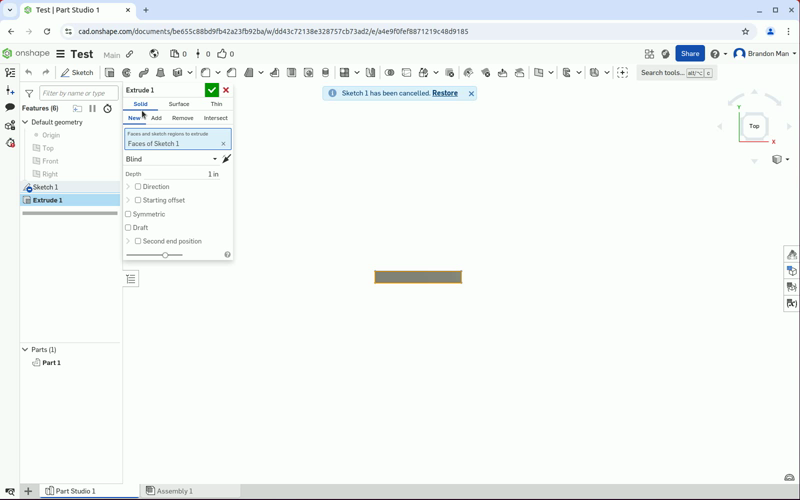
mouse_move(137, 120)
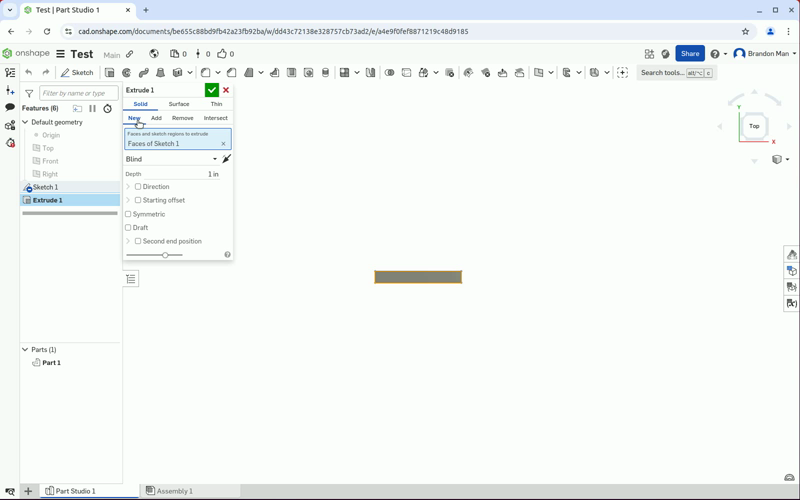
click(137, 120)
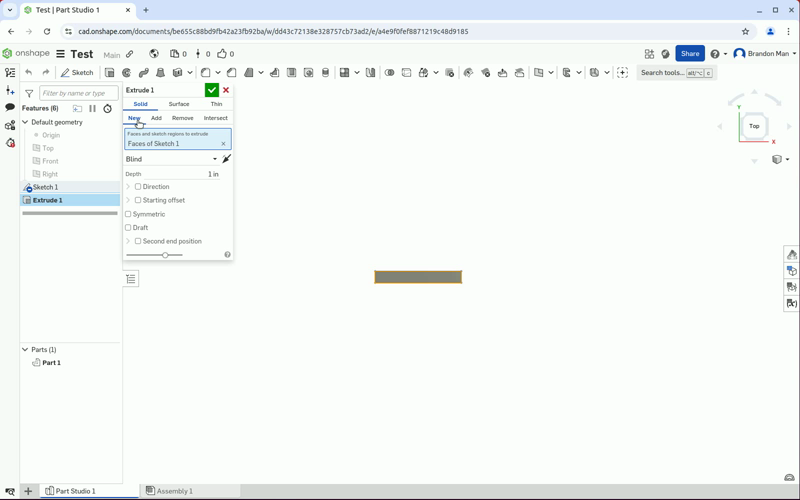
key(tab, 4)
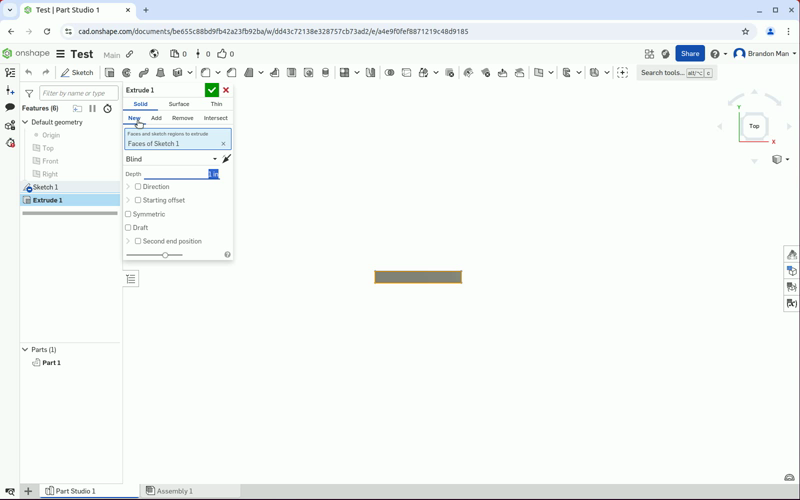
text(5.536)
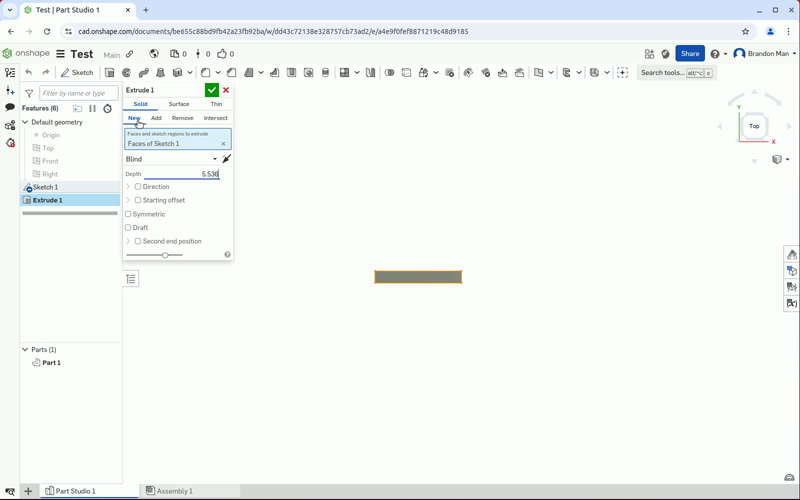
key(enter)
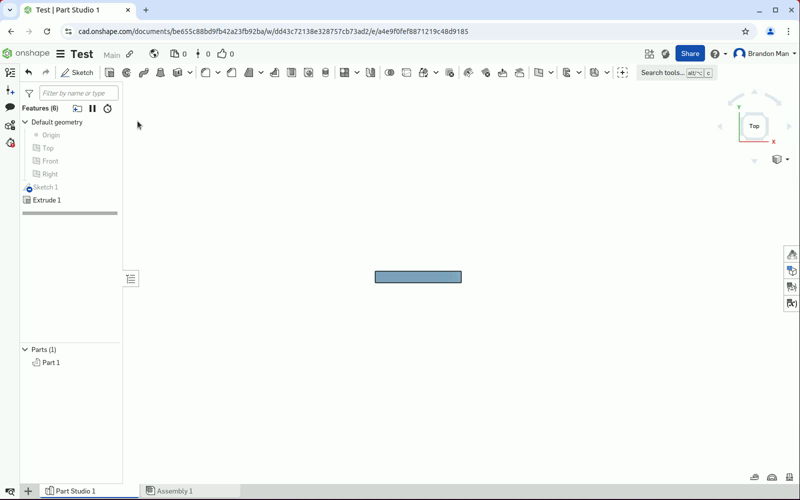
key(shift+h)
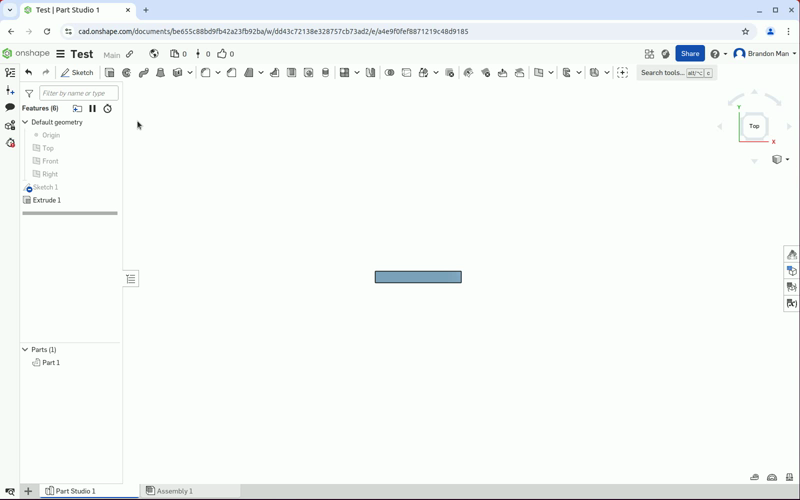
key(shift+h)
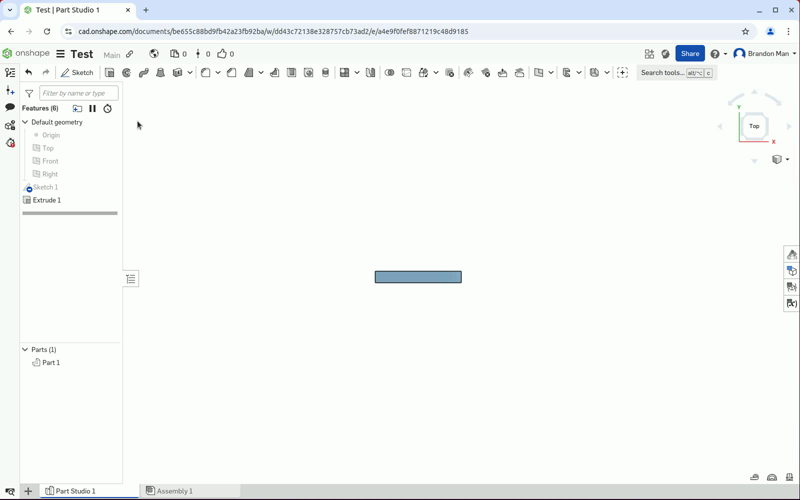
mouse_move(73, 189)
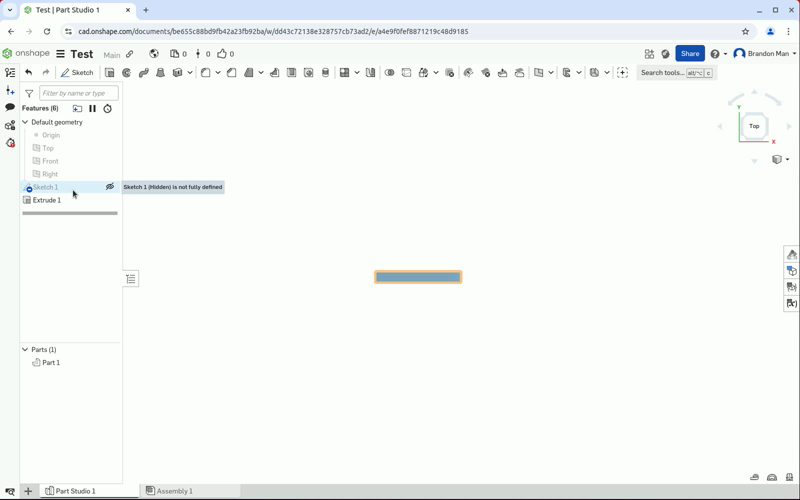
click(73, 189)
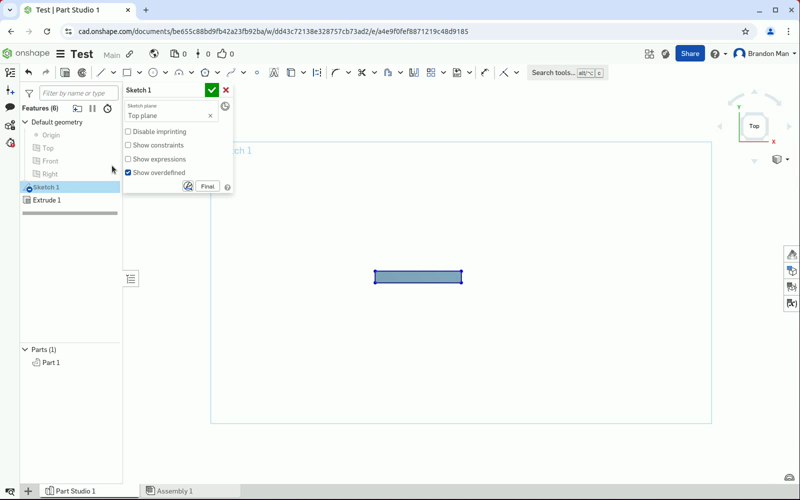
mouse_move(229, 92)
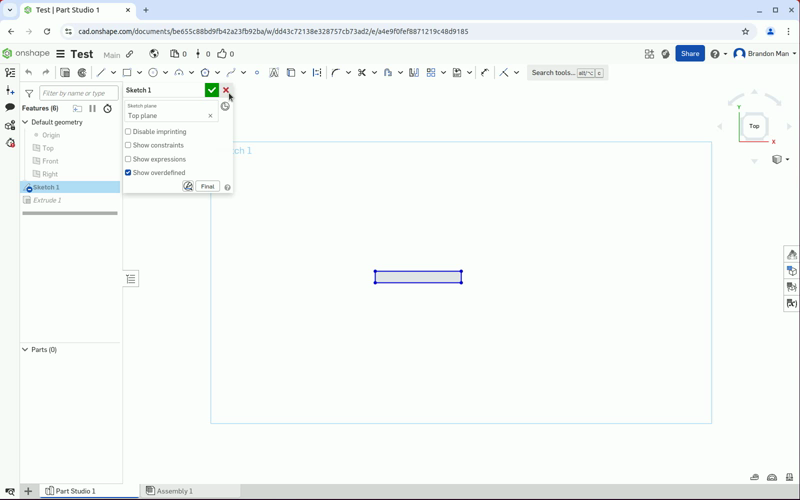
click(229, 92)
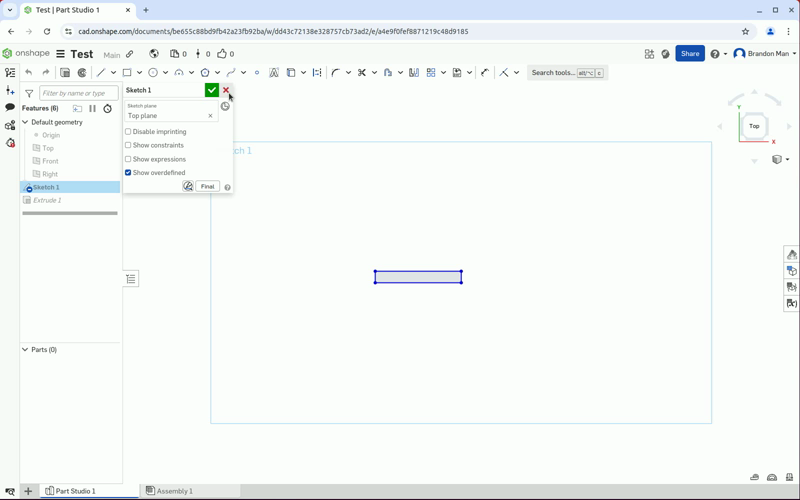
key(shift+s)
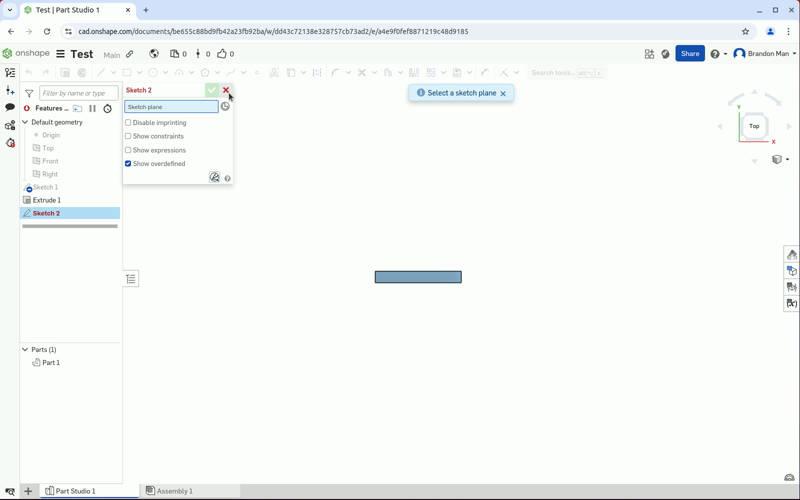
mouse_move(73, 150)
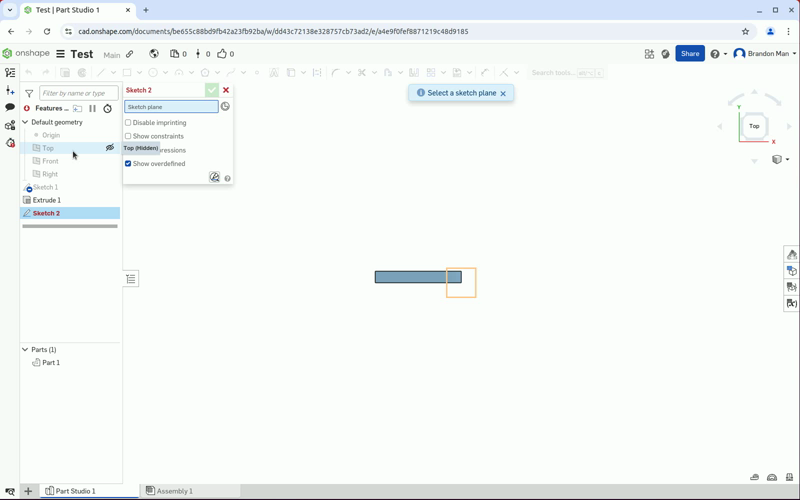
click(73, 150)
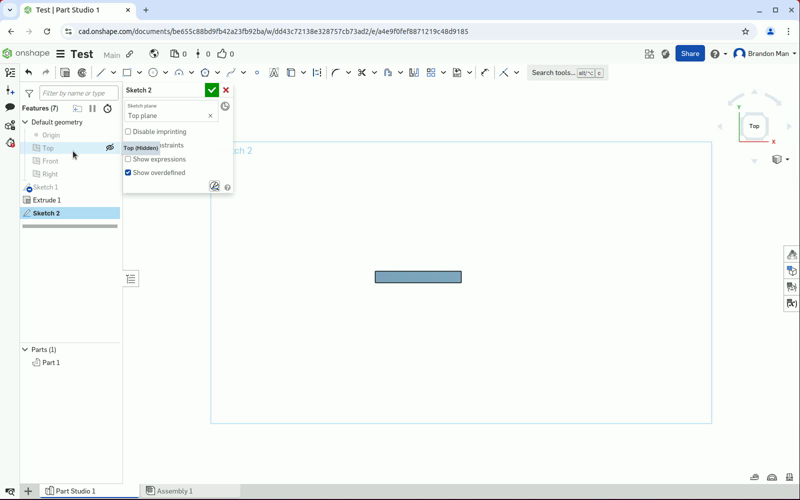
mouse_move(73, 352)
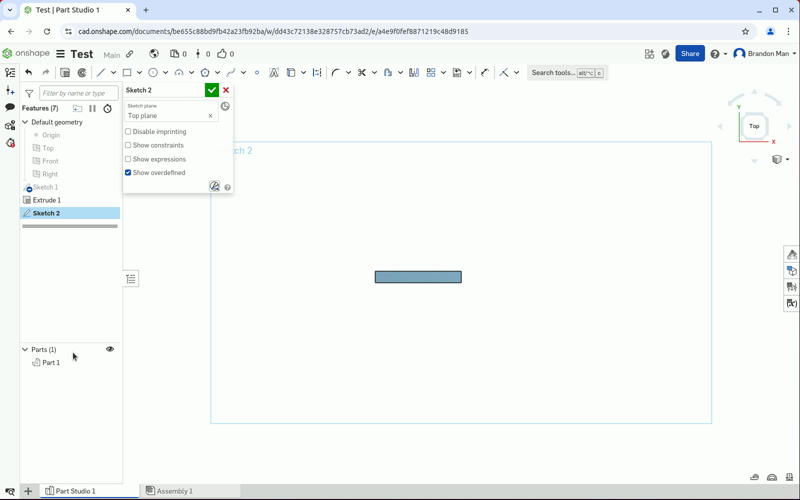
key(y)
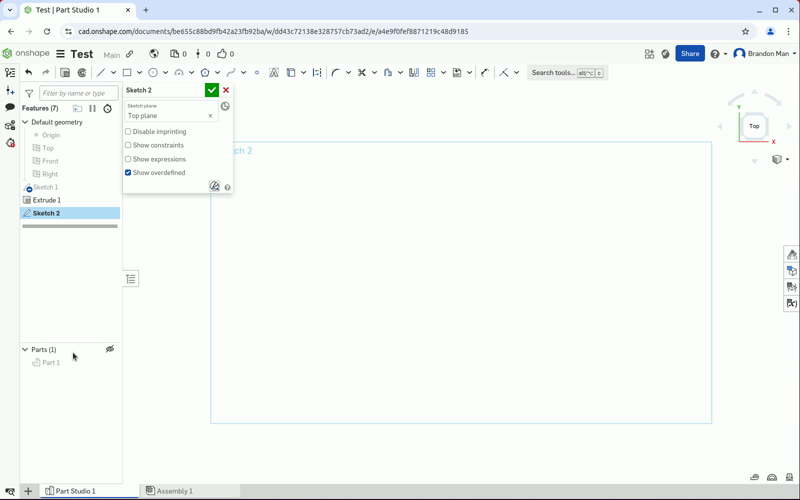
key(c)
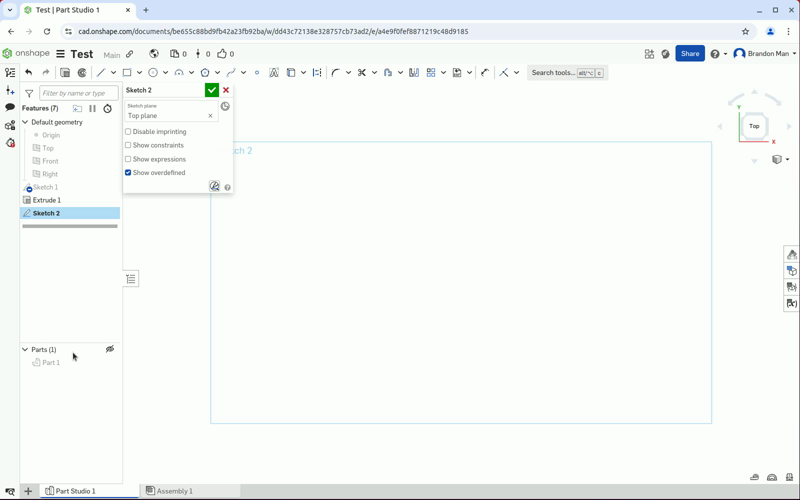
key_down(shift)
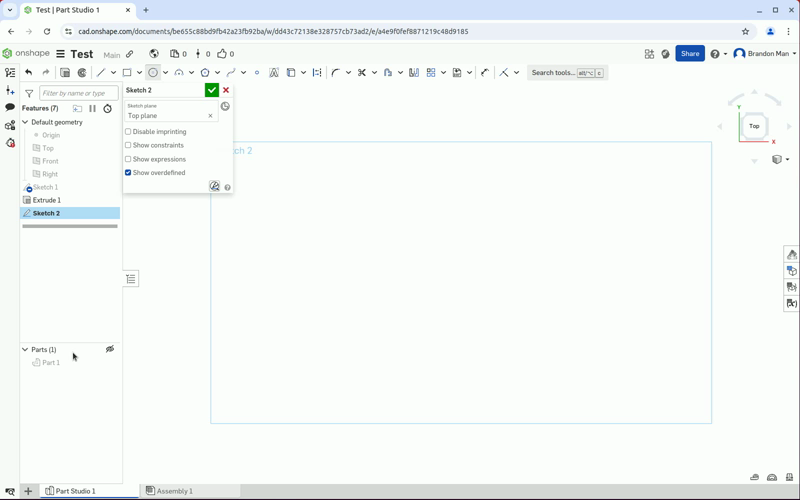
mouse_move(374, 313)
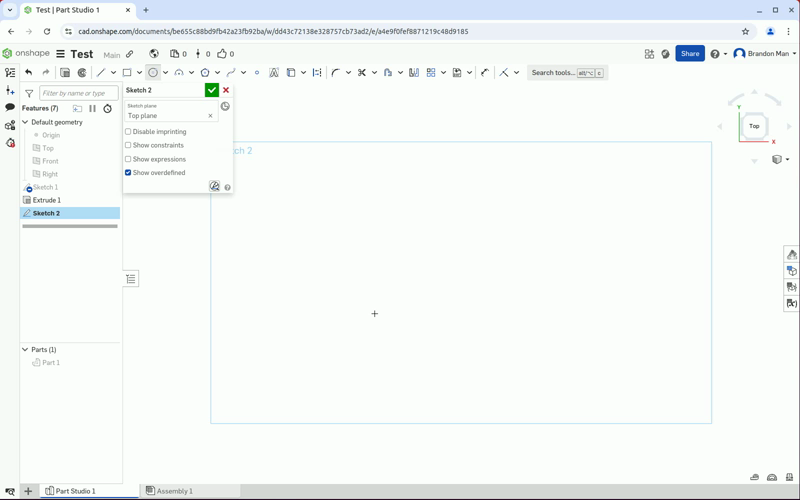
click(374, 313)
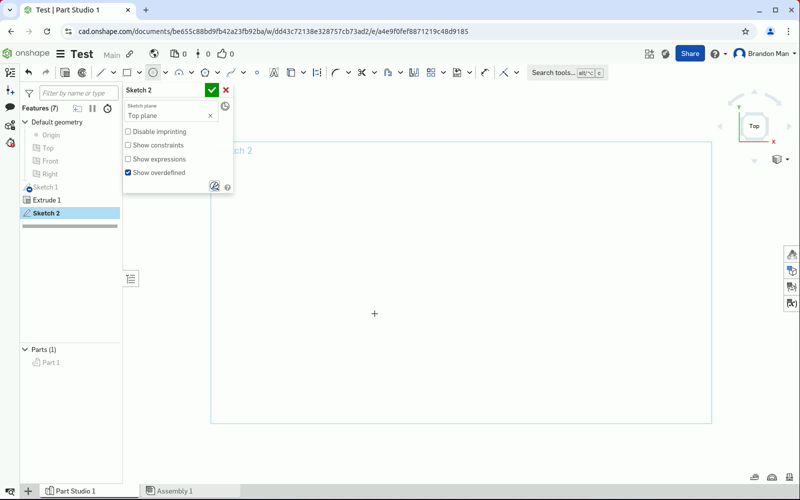
key_up(shift)
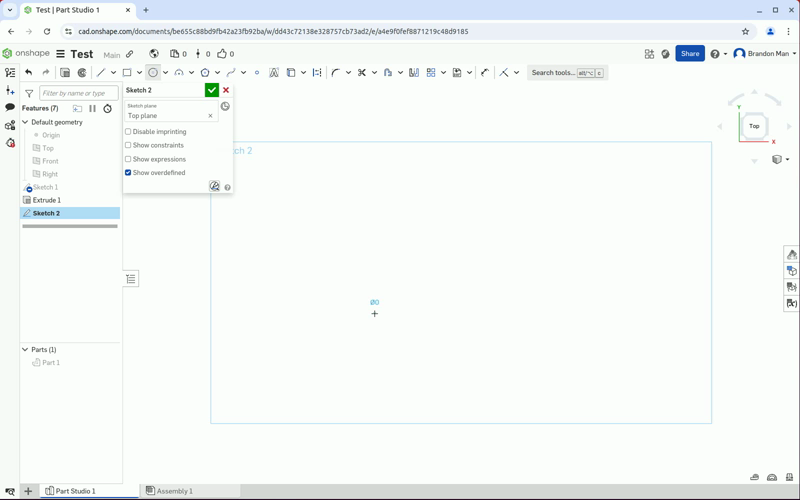
mouse_move(400, 313)
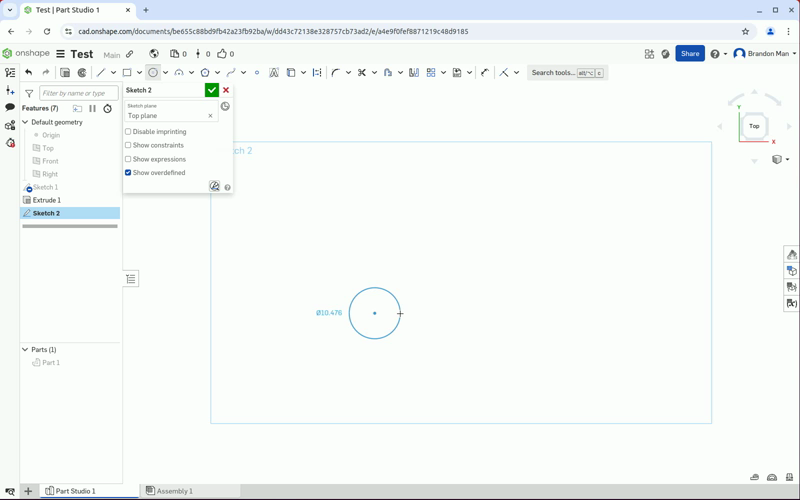
click(400, 313)
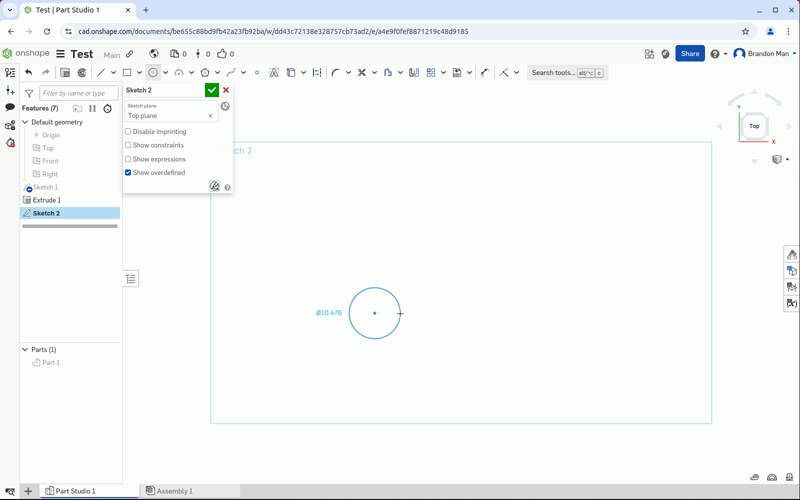
key(esc)
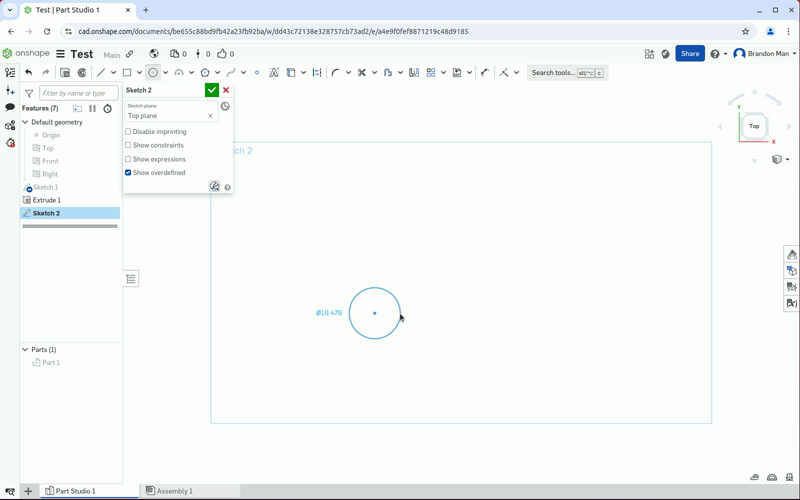
mouse_move(357, 310)
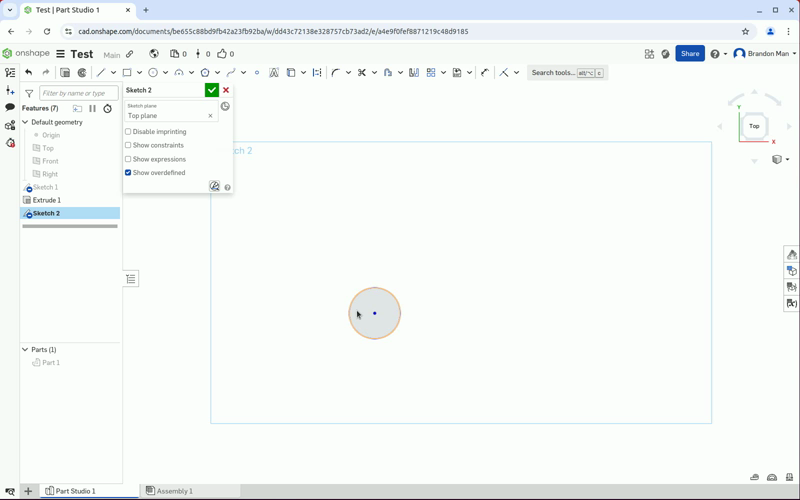
click(357, 310)
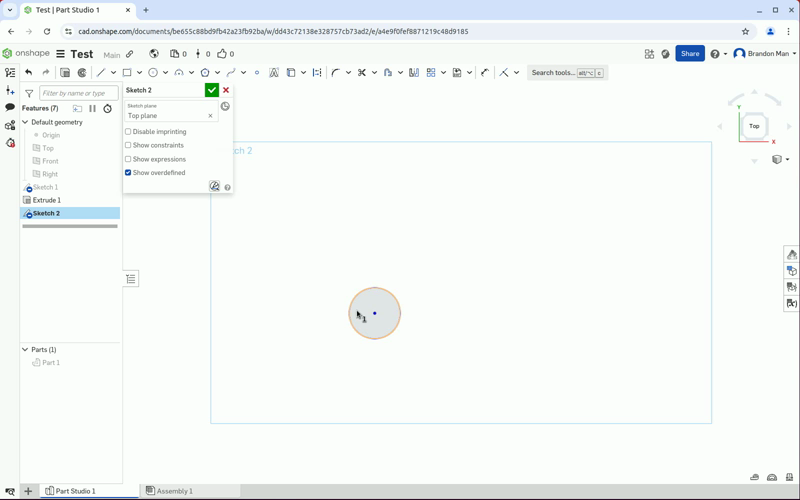
mouse_move(73, 352)
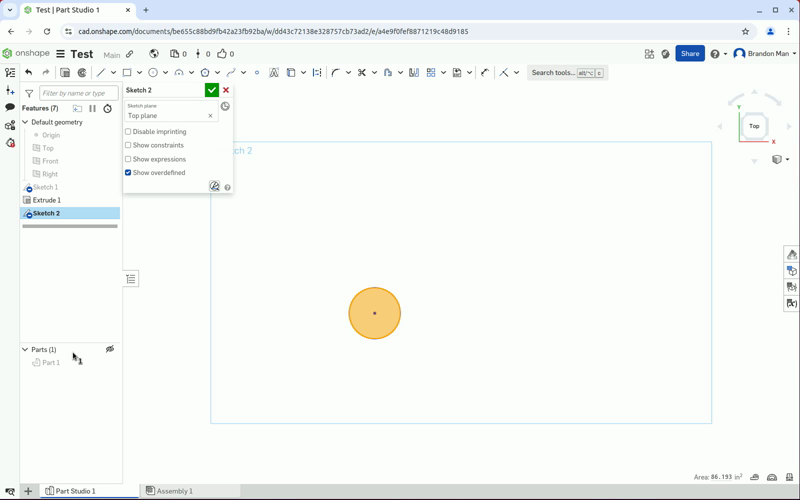
key(shift+y)
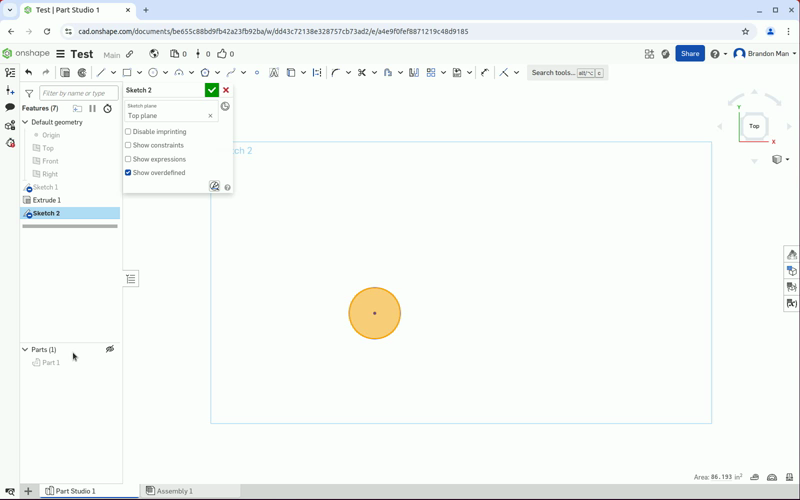
key(shift+e)
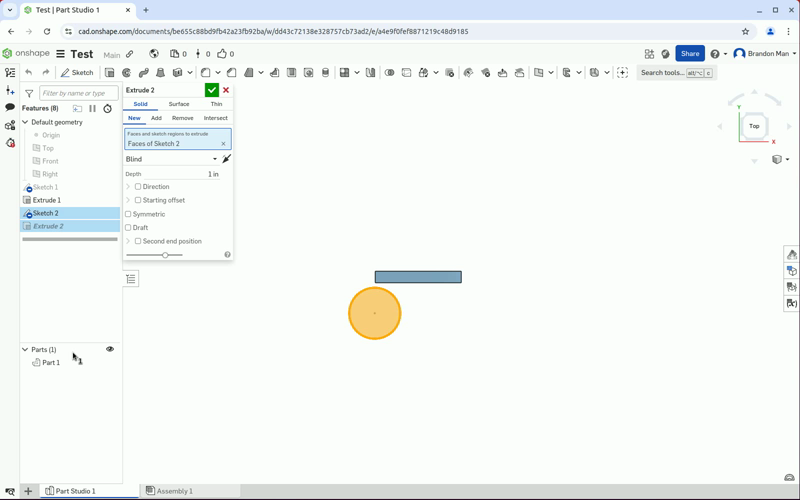
mouse_move(143, 106)
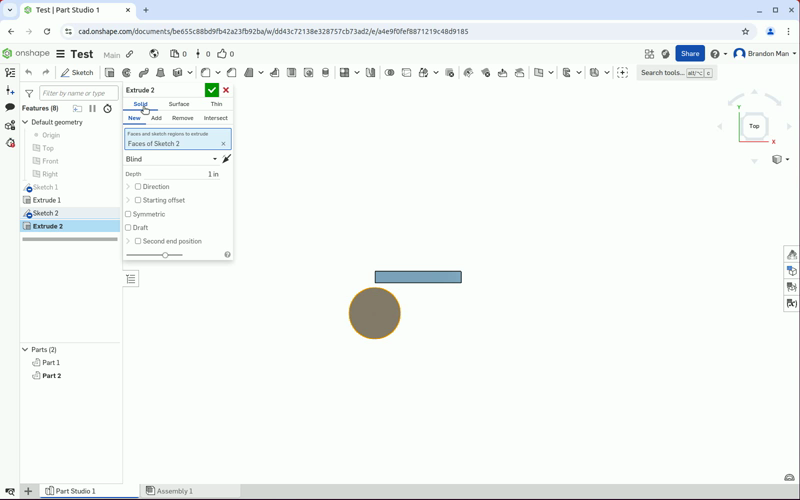
click(143, 106)
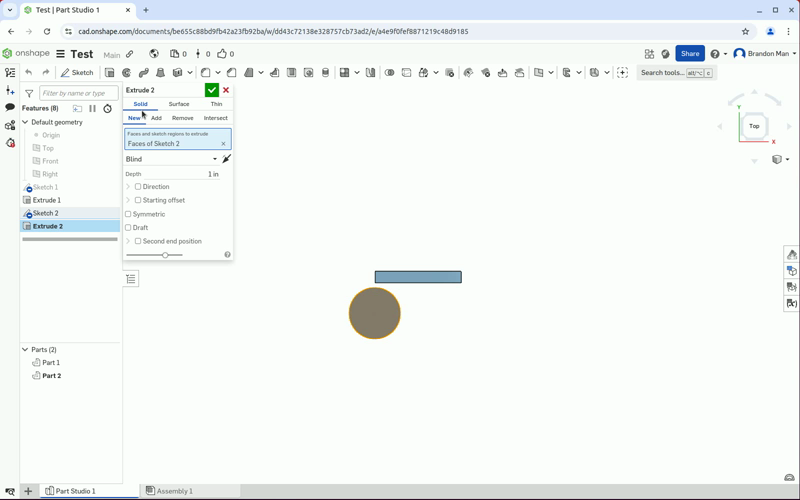
mouse_move(137, 120)
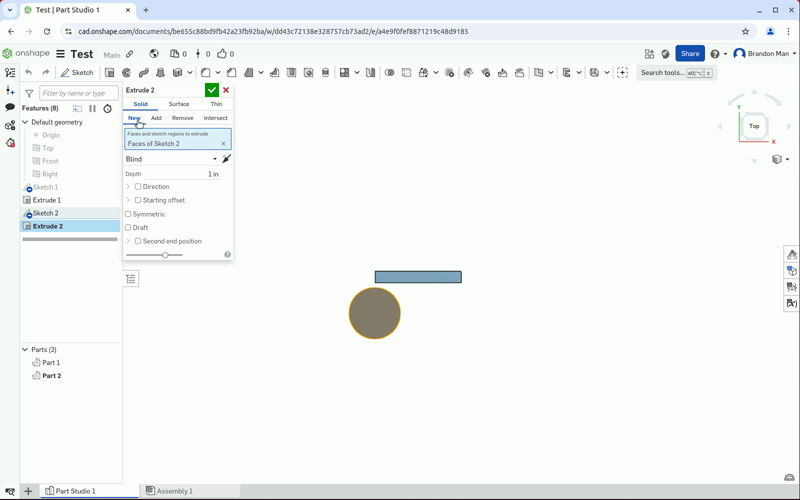
click(137, 120)
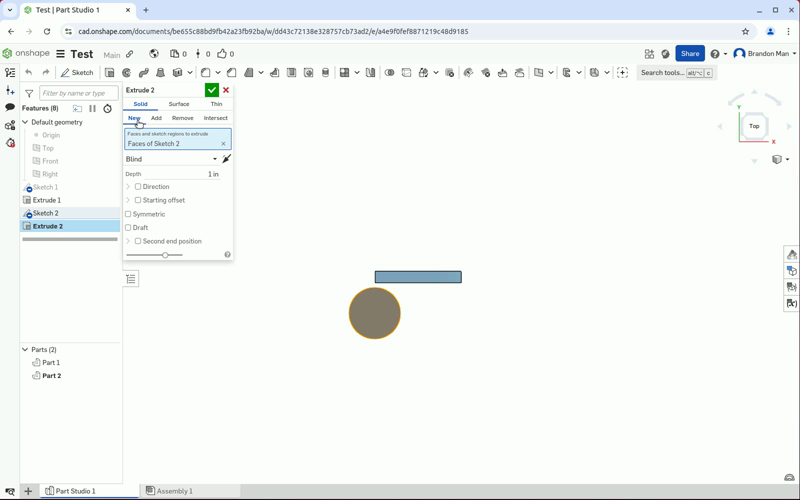
key(tab, 4)
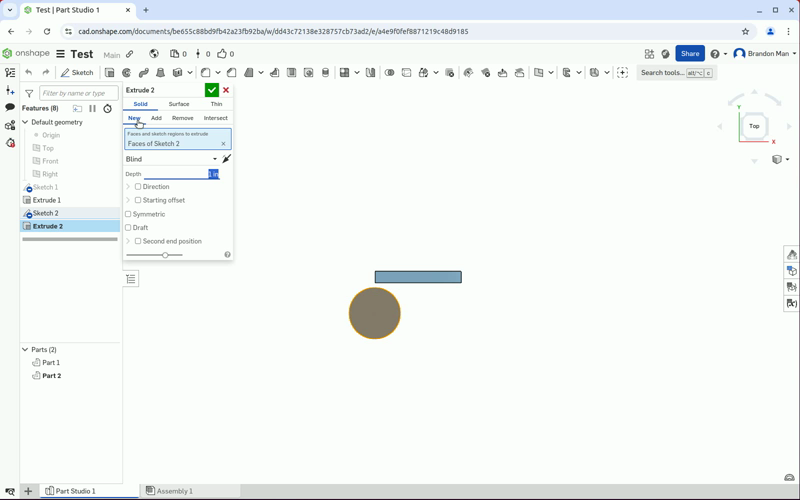
text(12.276)
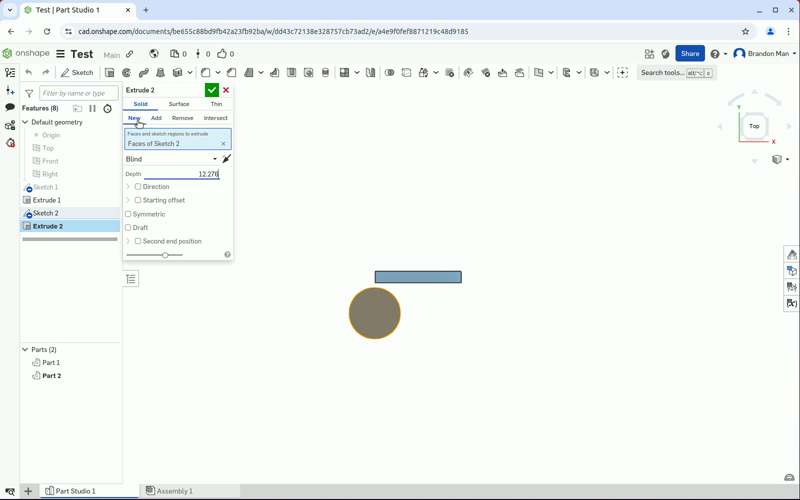
key(enter)
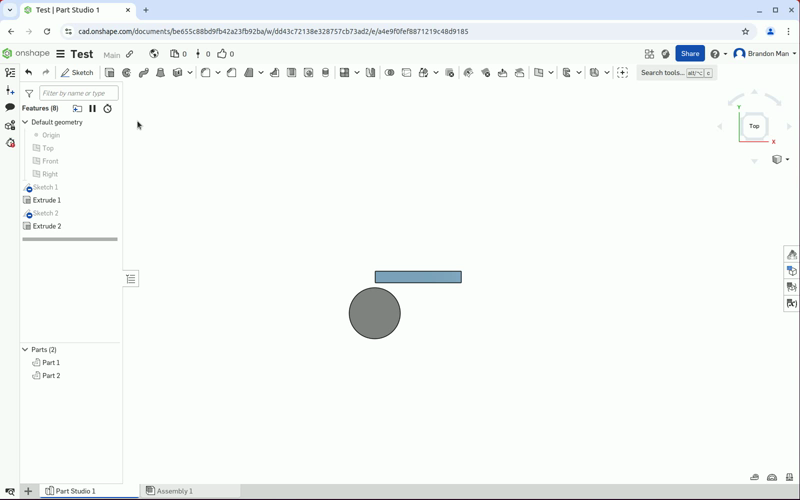
key(shift+h)
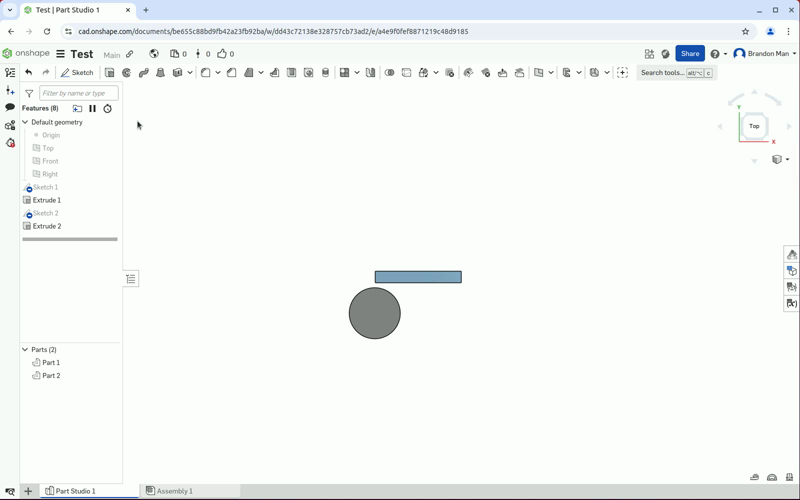
key(shift+h)
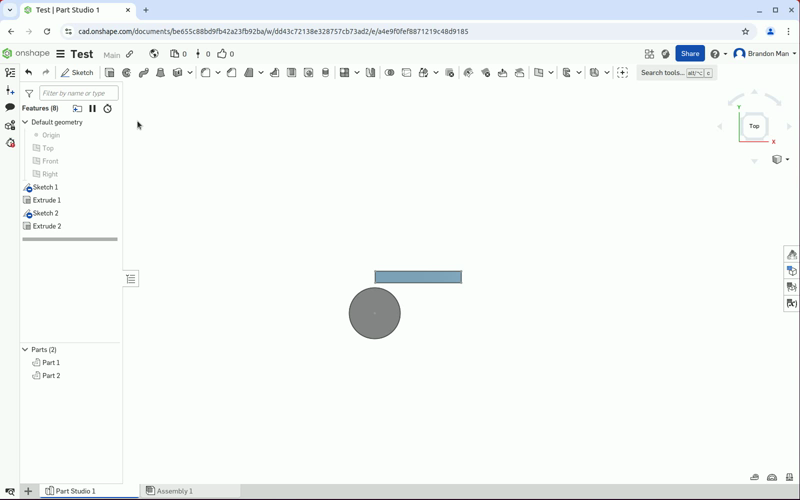
key(shift+7)
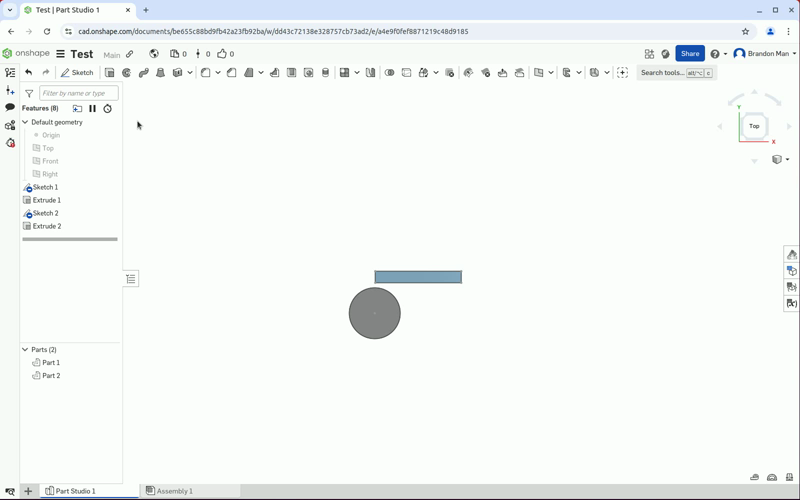
key(up, 3)
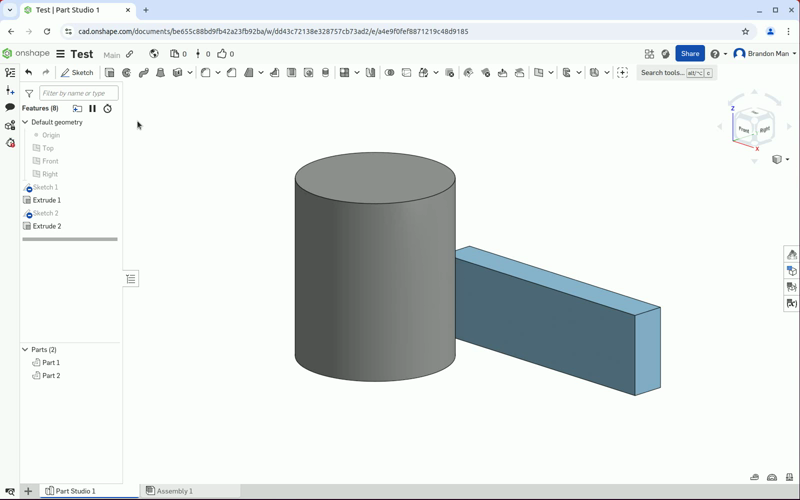
key(left, 3)
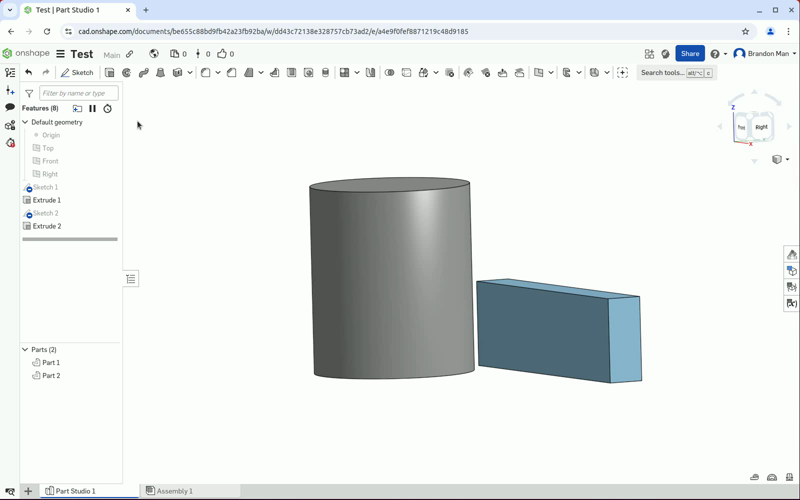
key(right, 3)
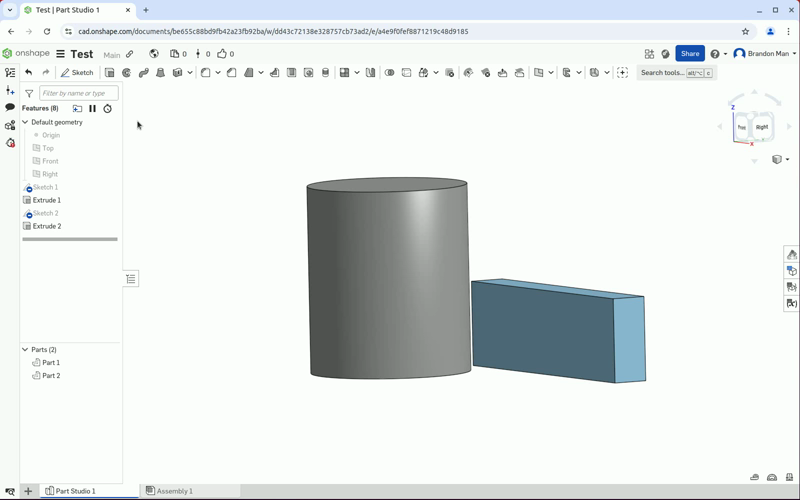
key(down, 3)
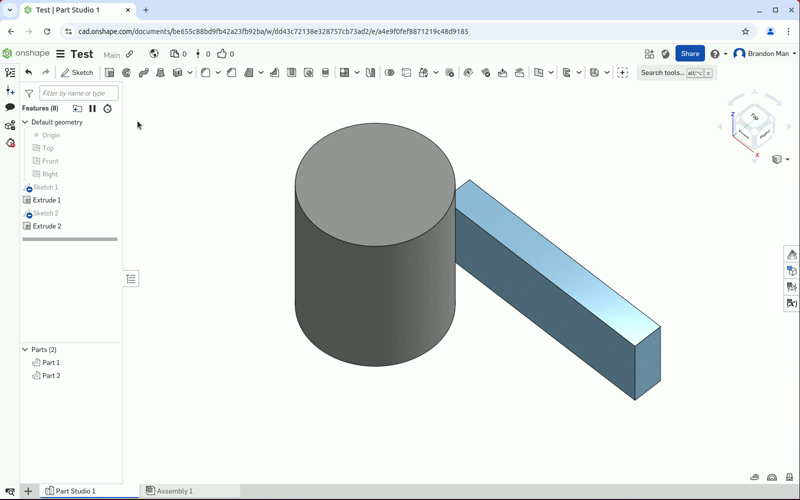
mouse_move(73, 189)
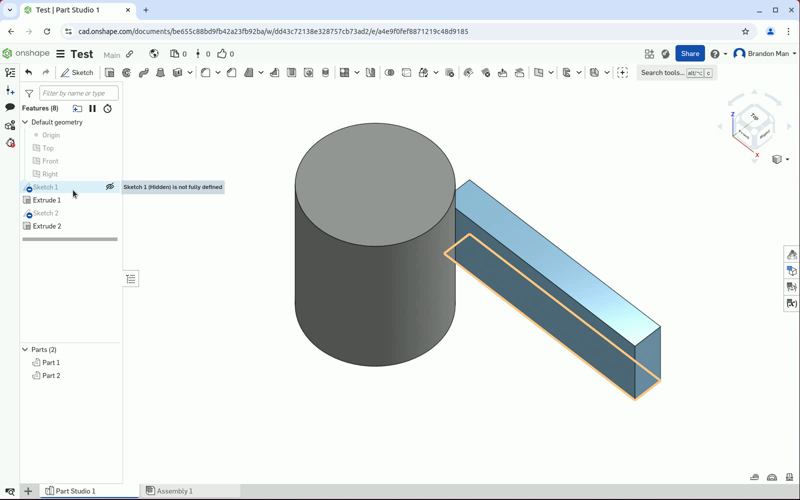
click(73, 189)